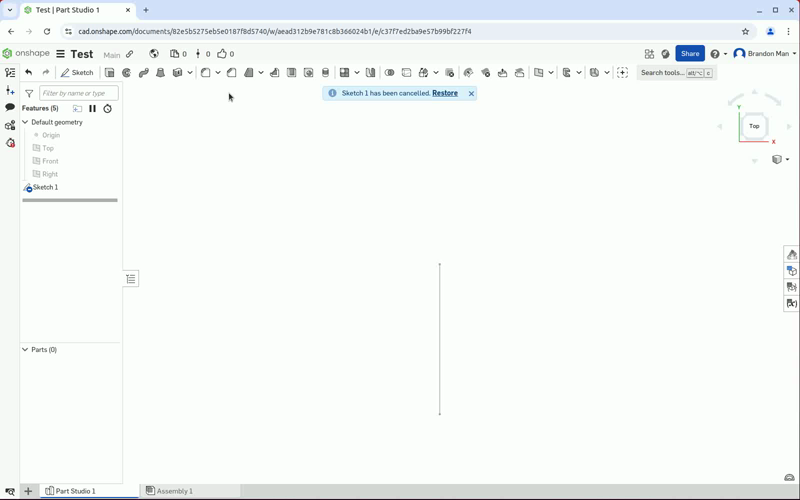
key(shift+h)
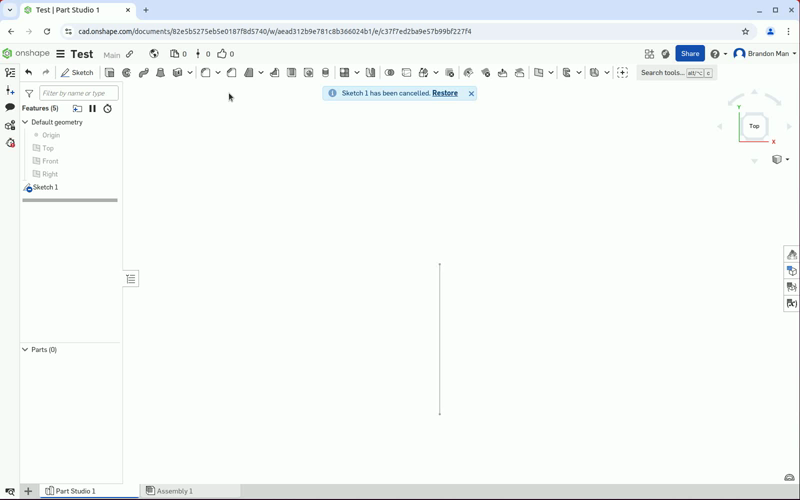
mouse_move(73, 352)
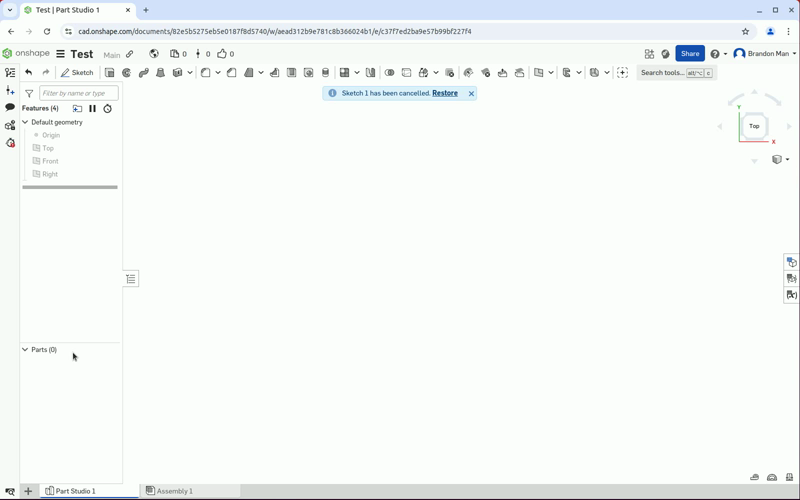
key(y)
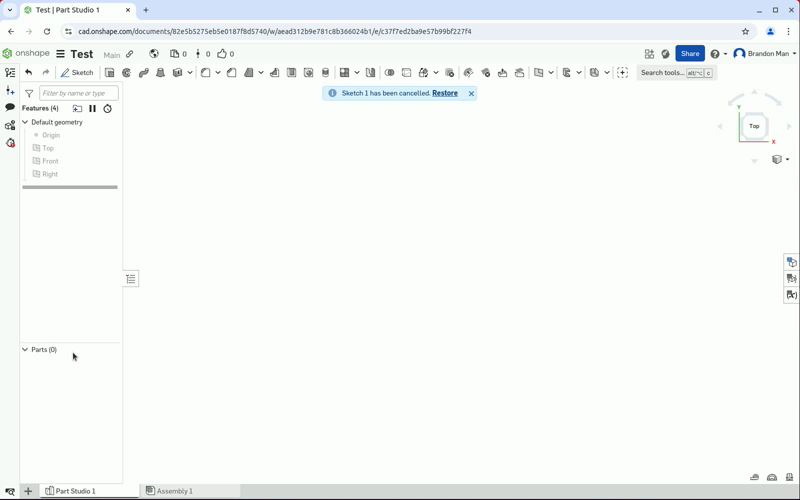
key(shift+p)
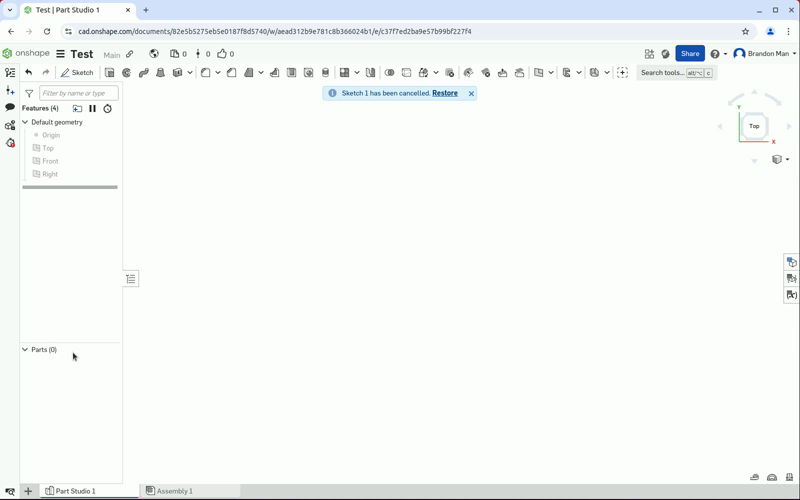
key(space)
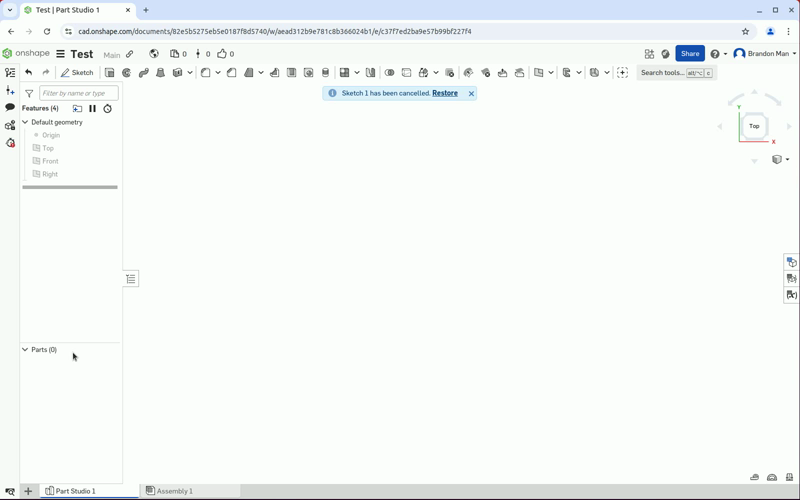
key_down(shift)
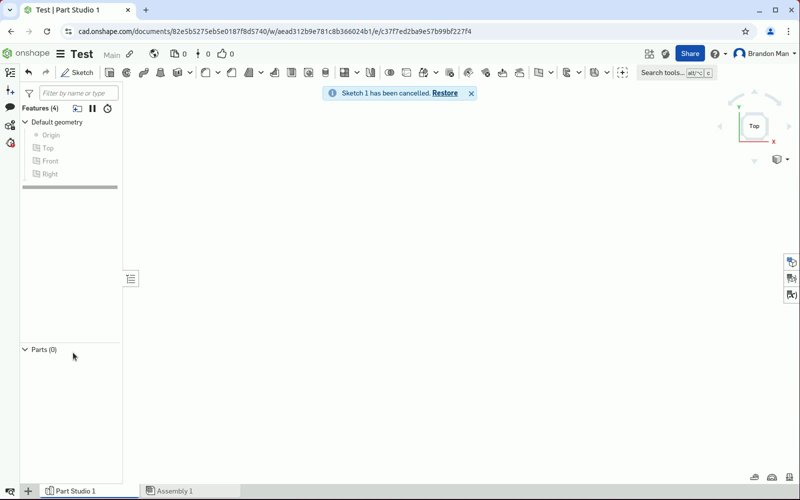
key(up)
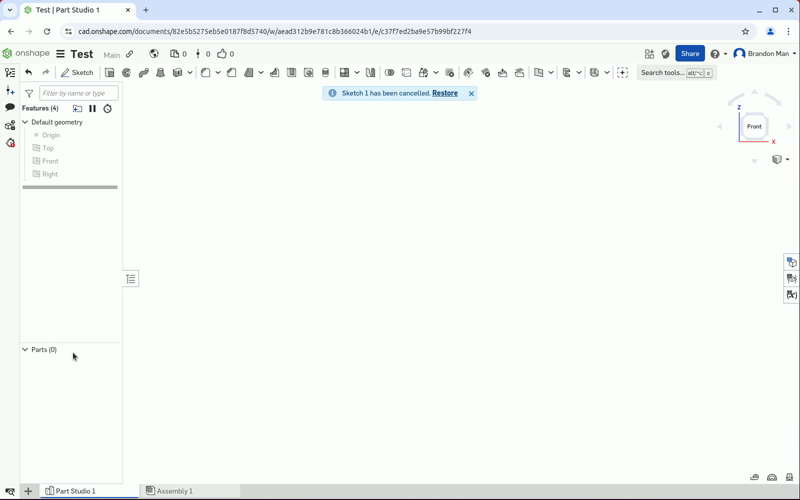
key_up(shift)
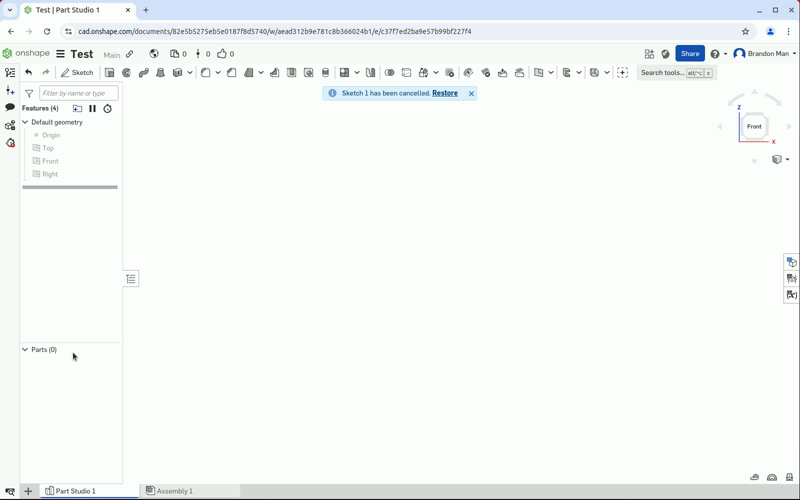
mouse_move(73, 352)
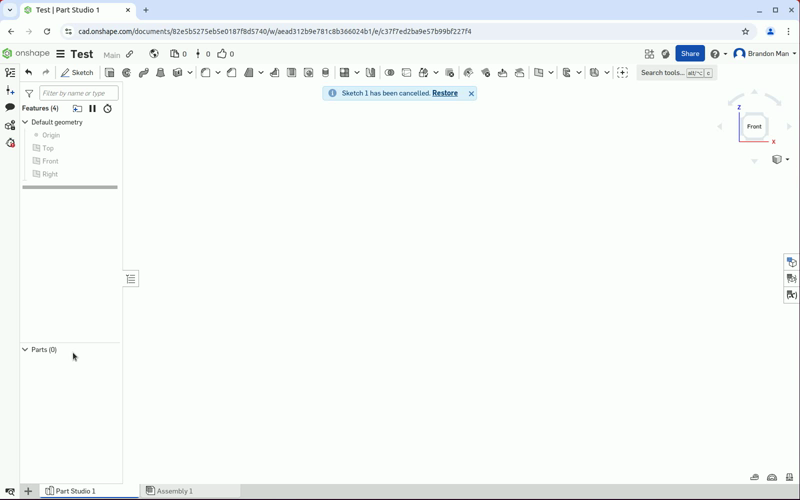
key(shift+y)
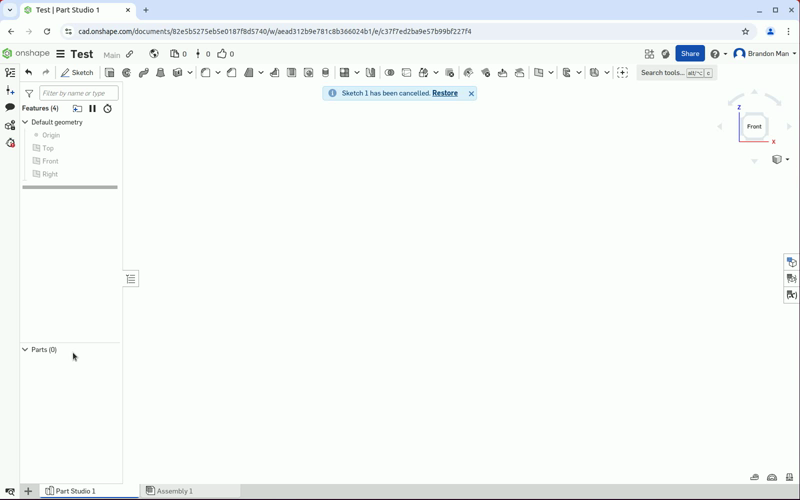
key(shift+s)
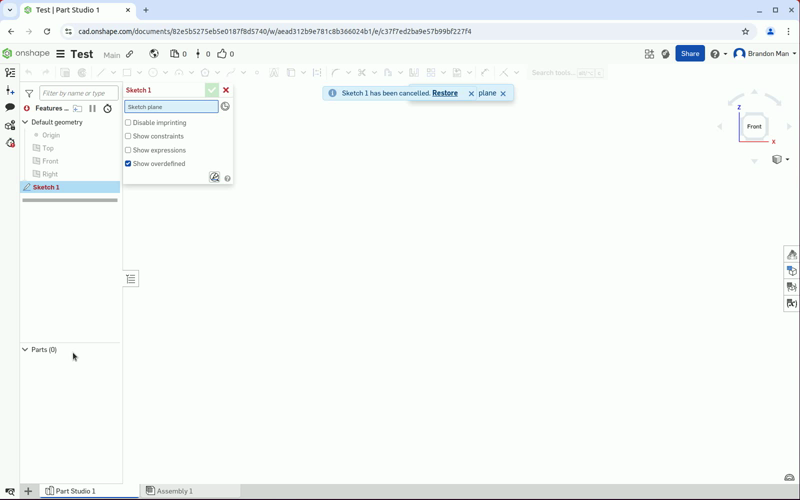
mouse_move(73, 163)
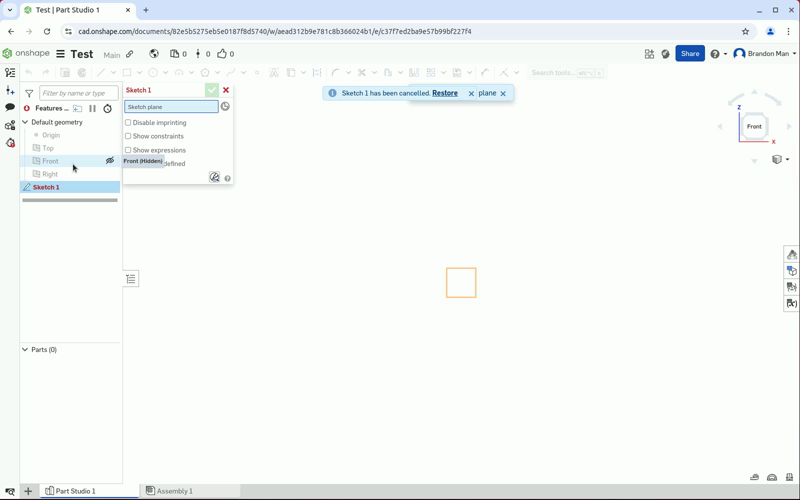
click(73, 163)
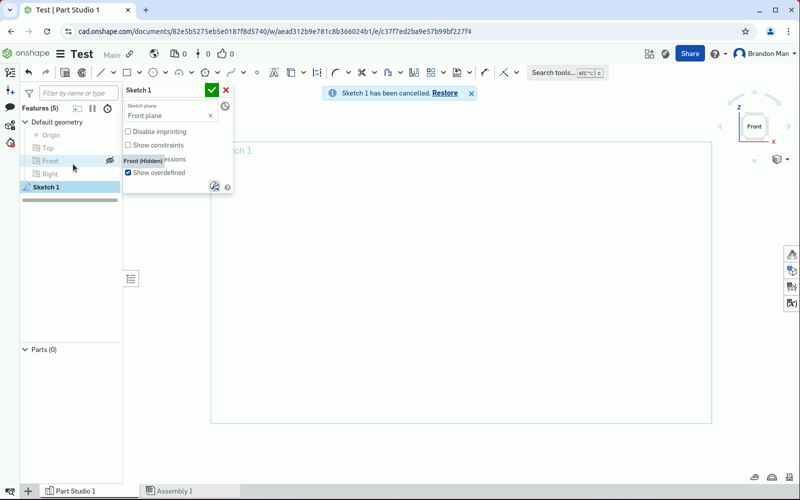
mouse_move(73, 352)
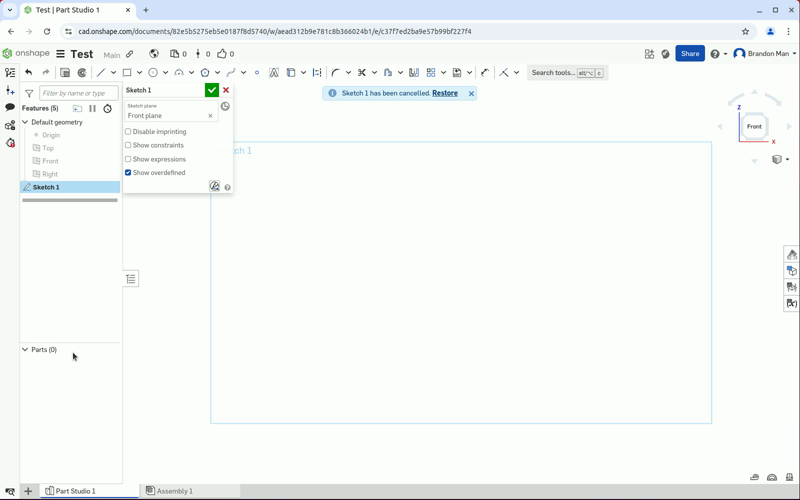
key(y)
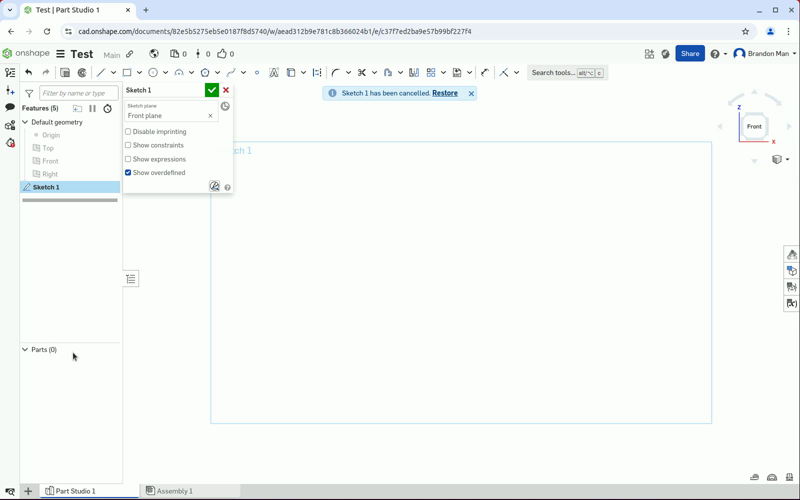
key(l)
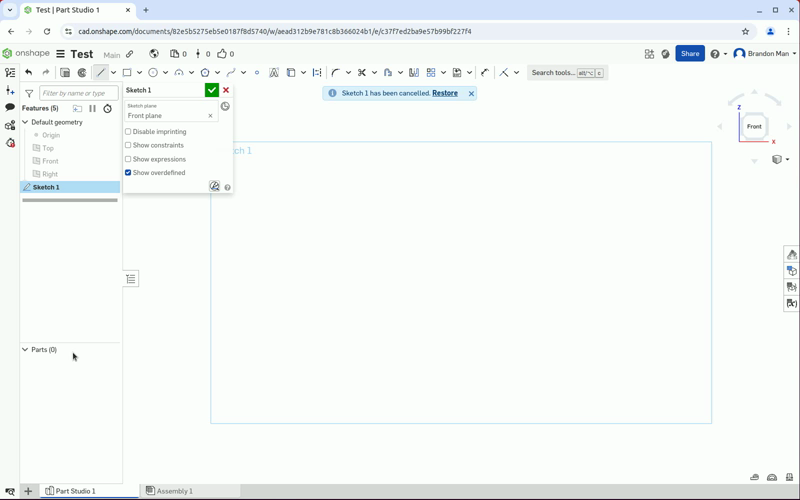
key_down(shift)
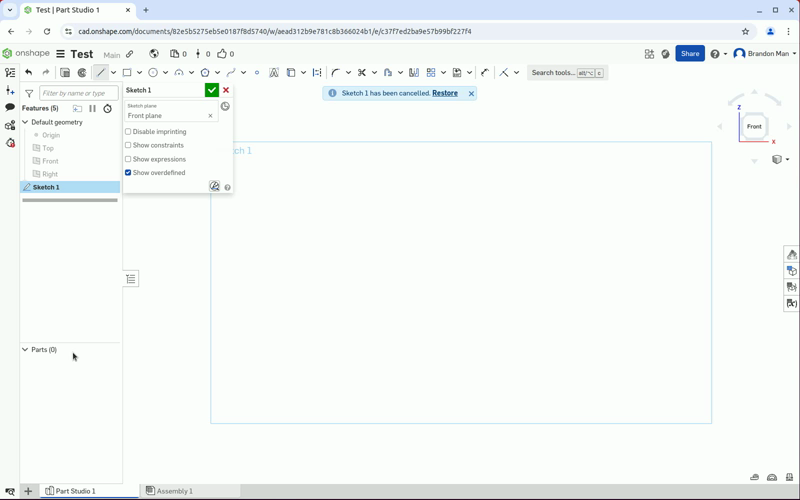
mouse_move(410, 282)
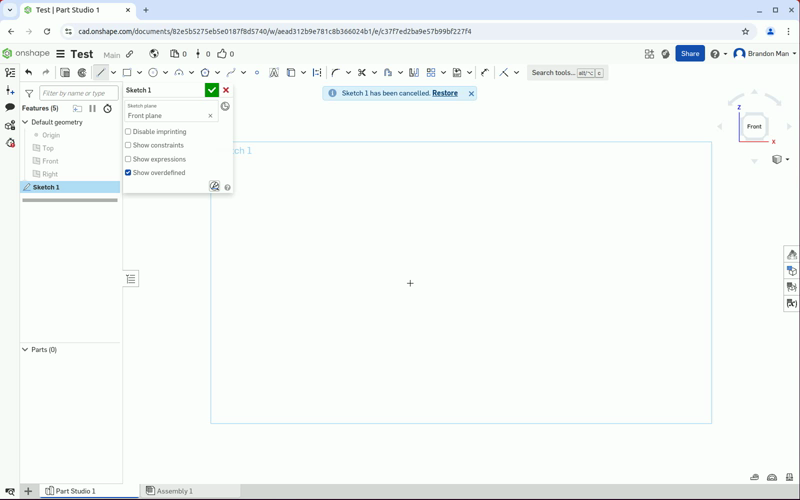
click(410, 282)
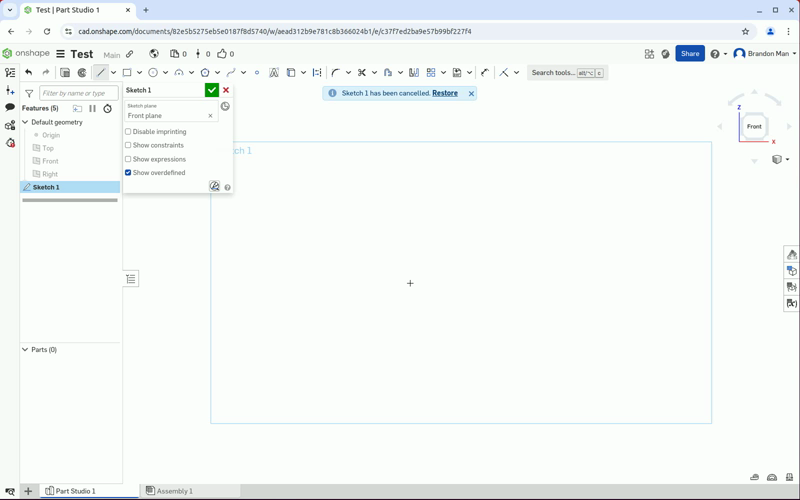
key_up(shift)
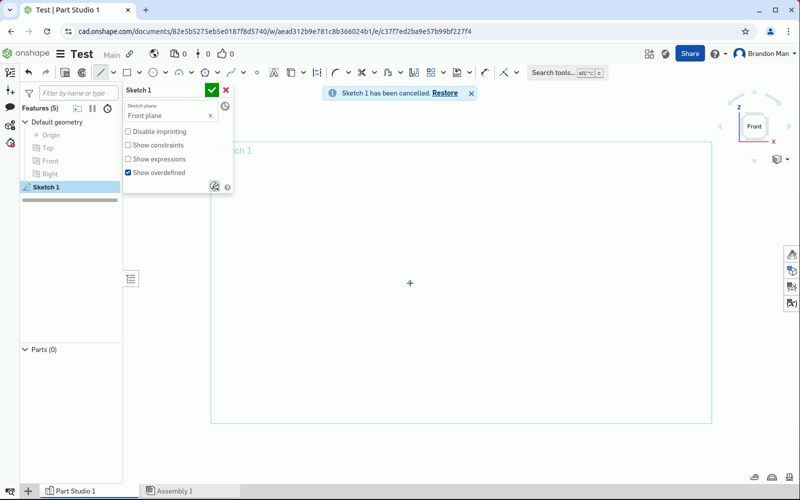
key_down(shift)
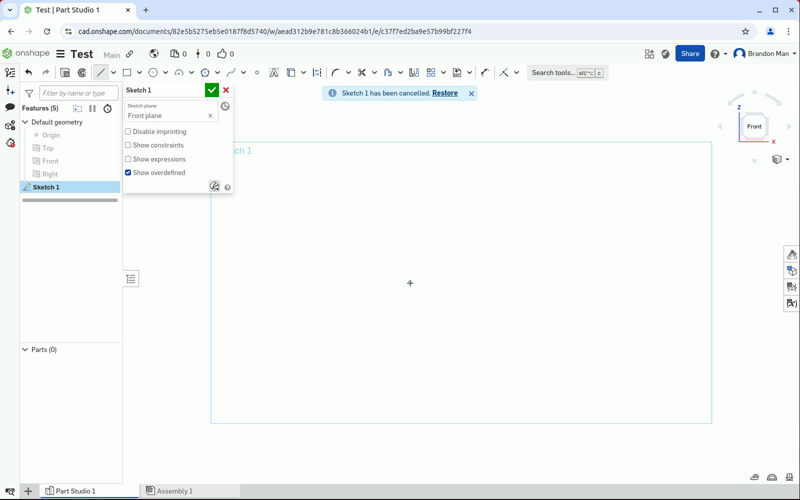
mouse_move(440, 282)
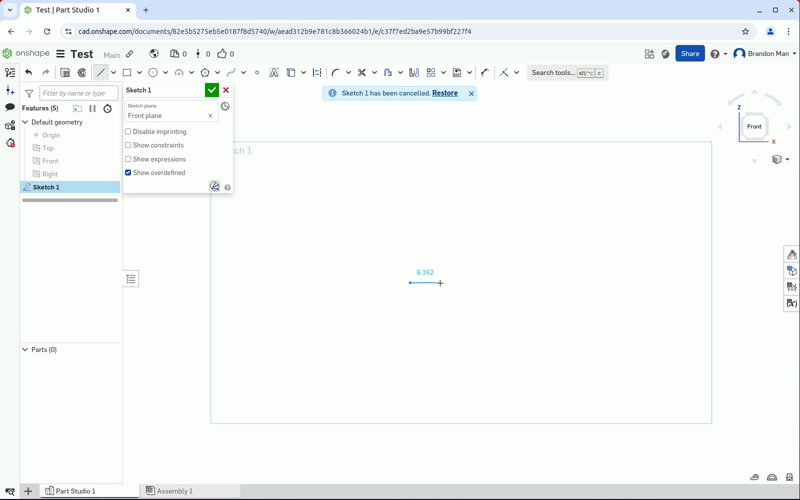
mouse_move(436, 327)
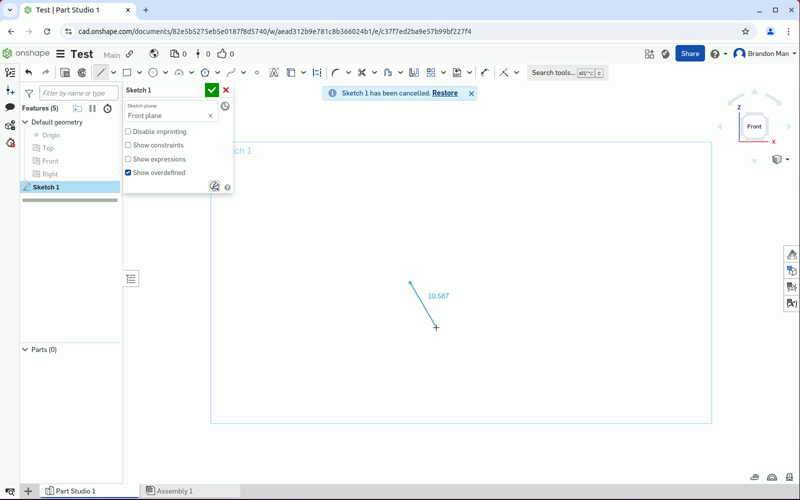
click(436, 327)
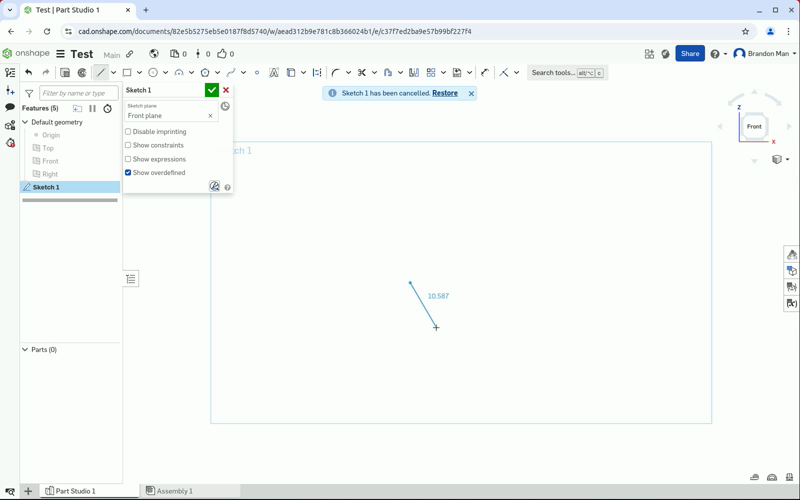
key_up(shift)
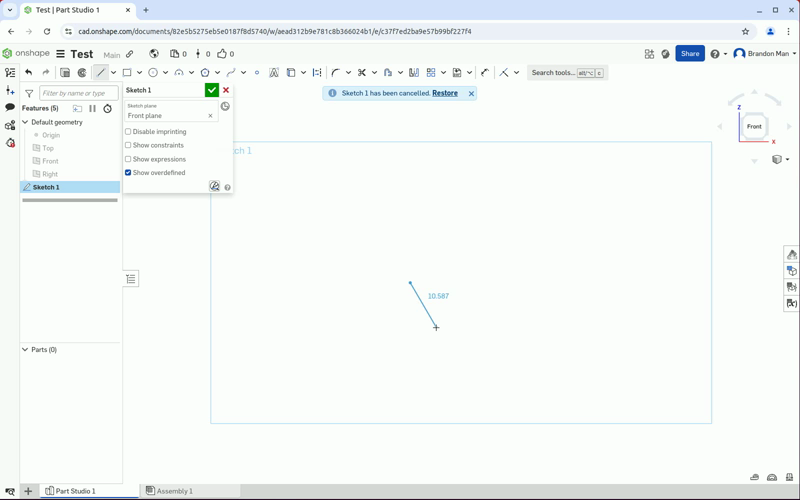
key_down(shift)
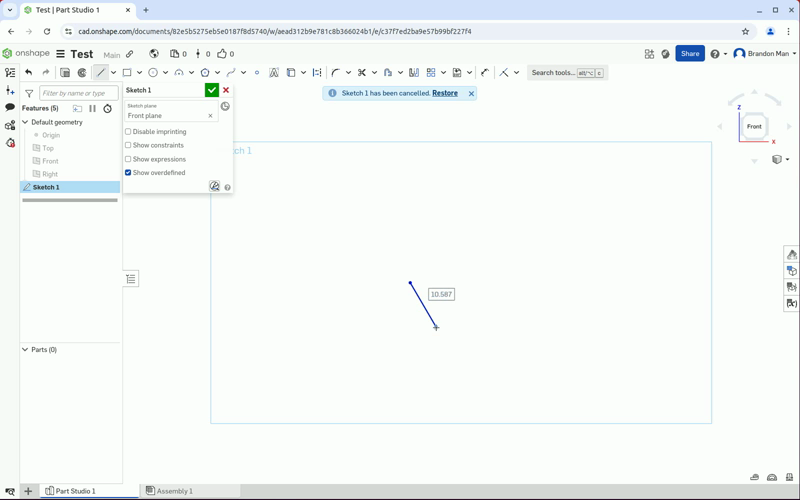
mouse_move(466, 327)
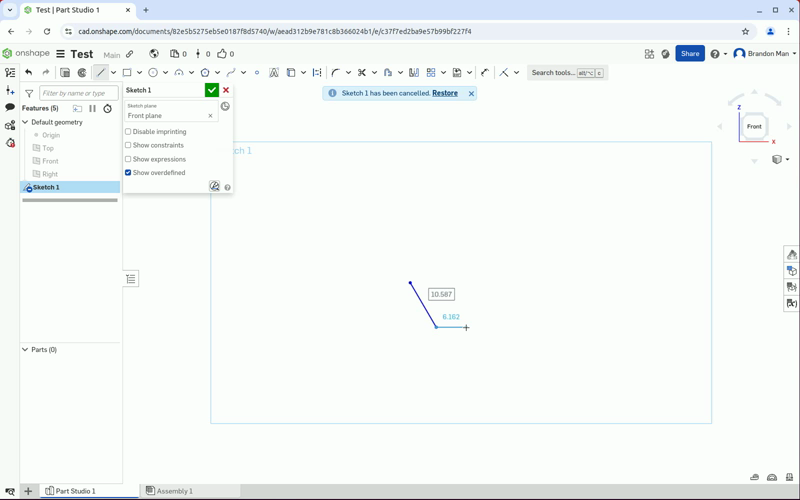
mouse_move(486, 327)
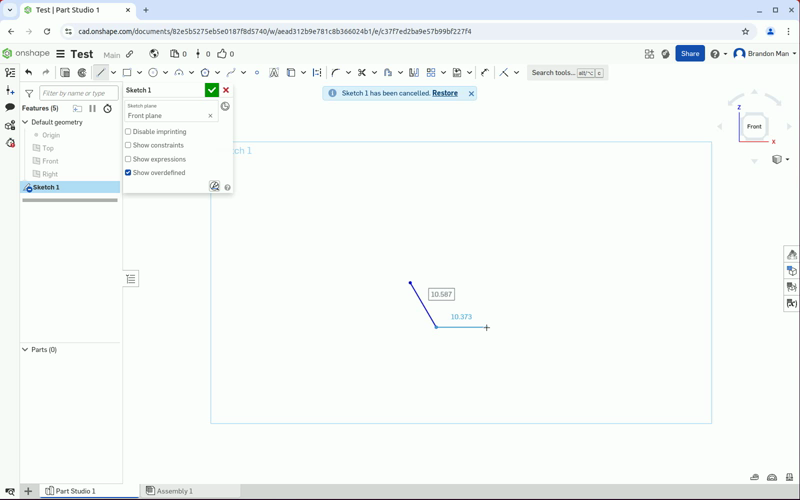
click(486, 327)
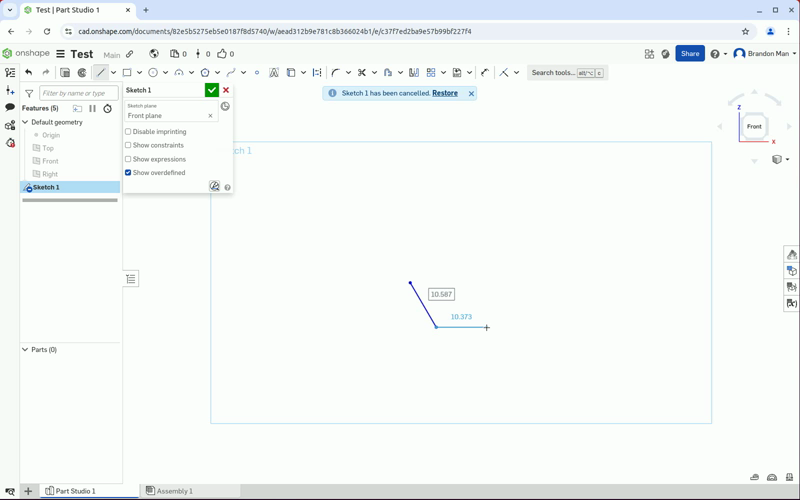
key_up(shift)
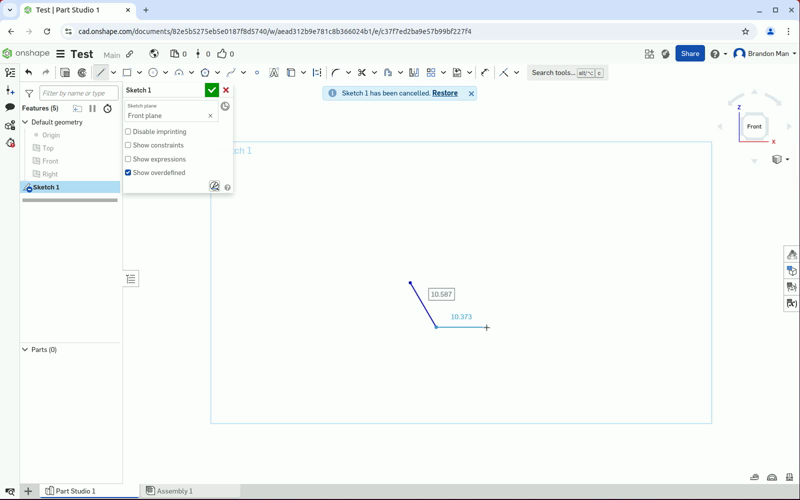
key_down(shift)
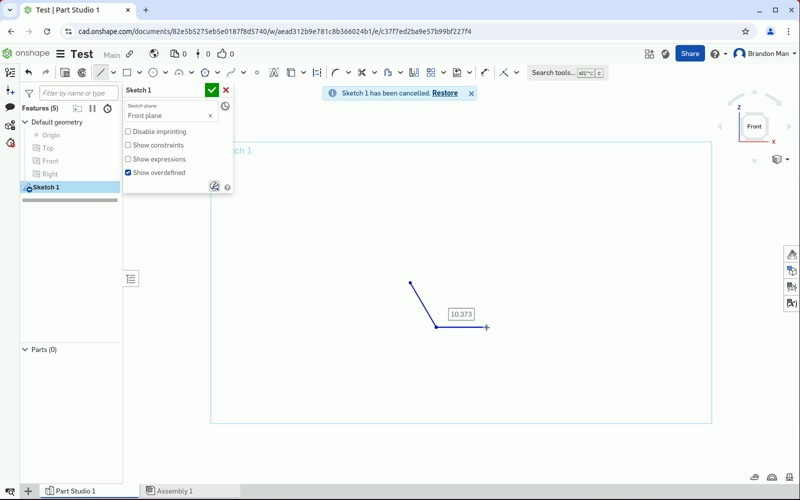
mouse_move(516, 327)
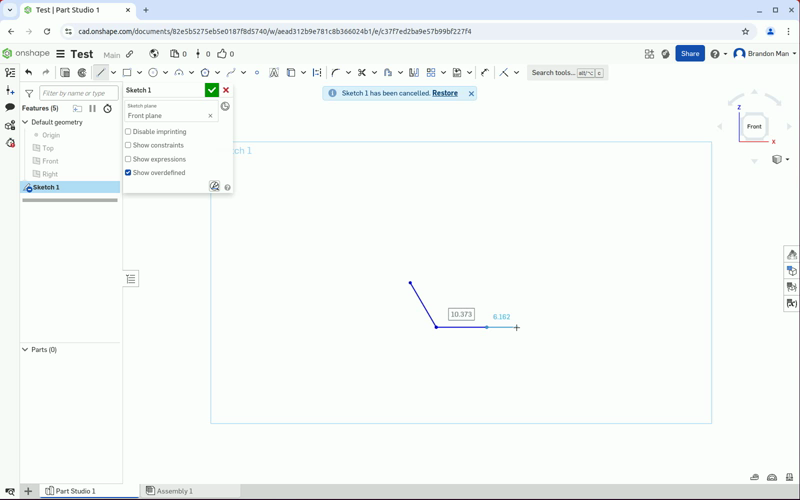
mouse_move(512, 282)
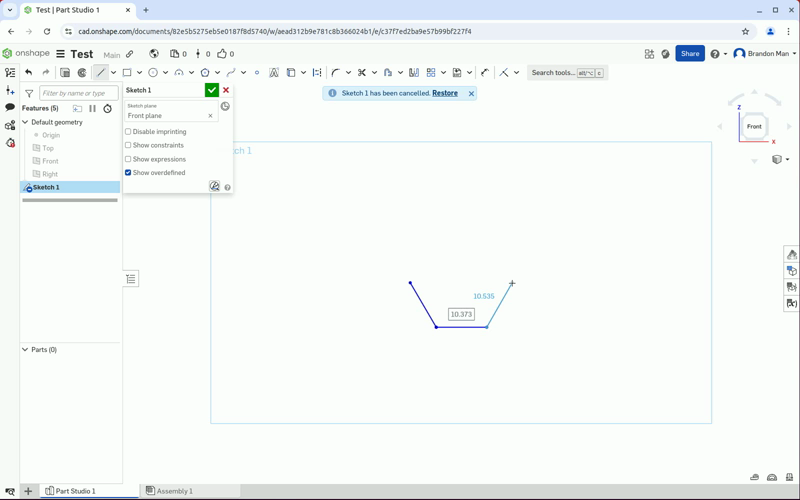
click(512, 282)
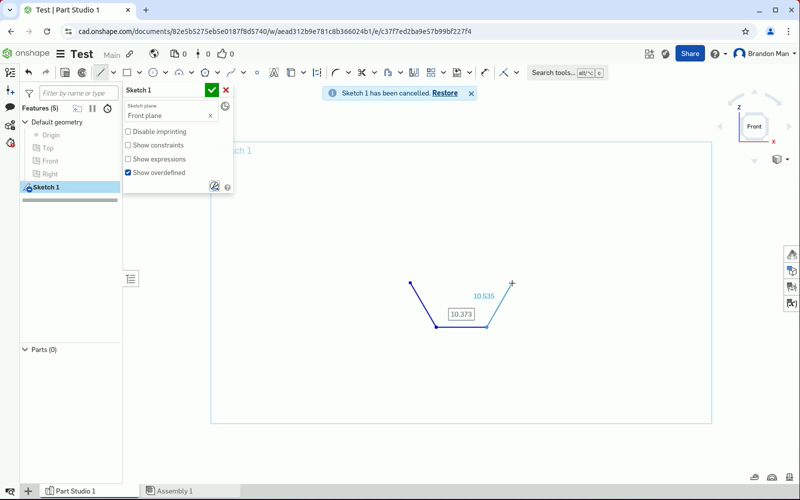
key_up(shift)
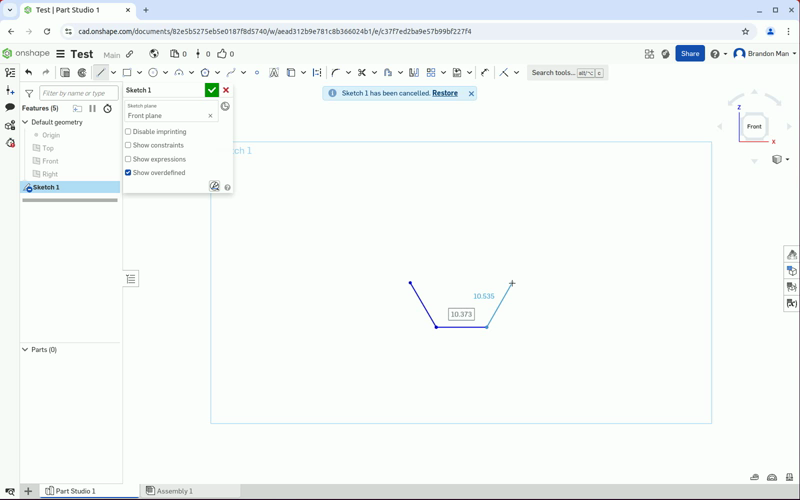
key_down(shift)
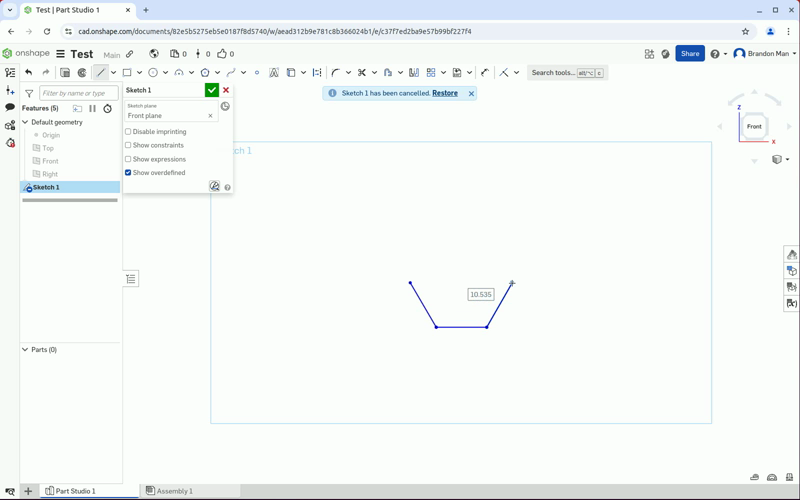
mouse_move(542, 282)
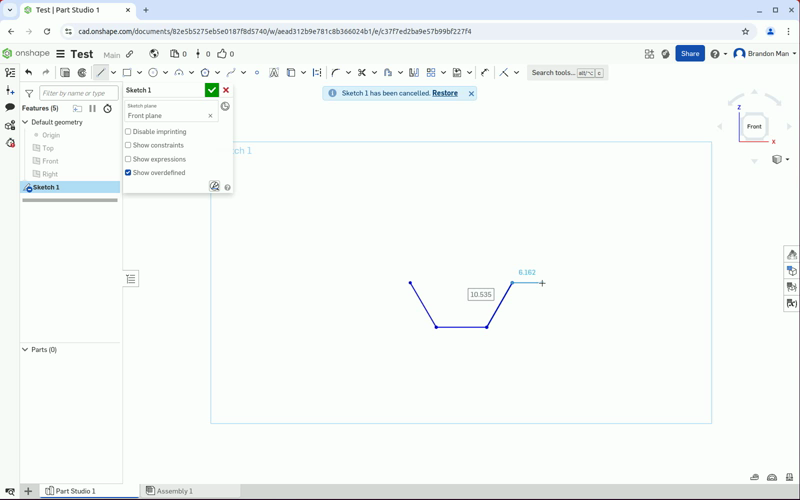
mouse_move(486, 238)
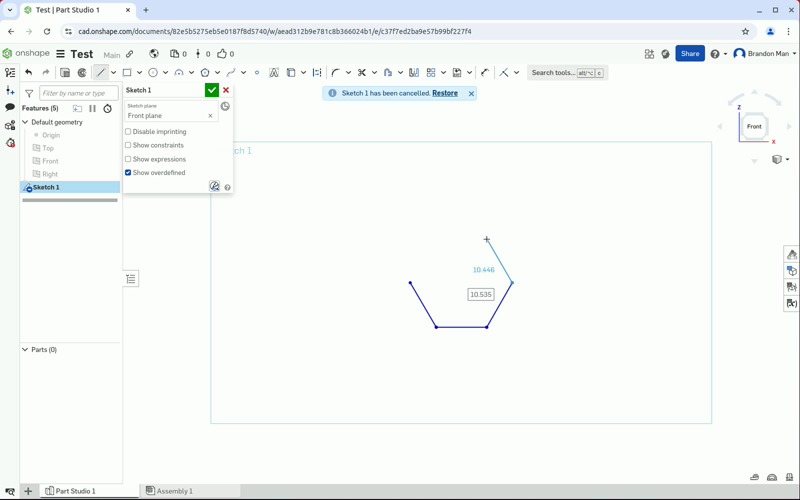
click(486, 238)
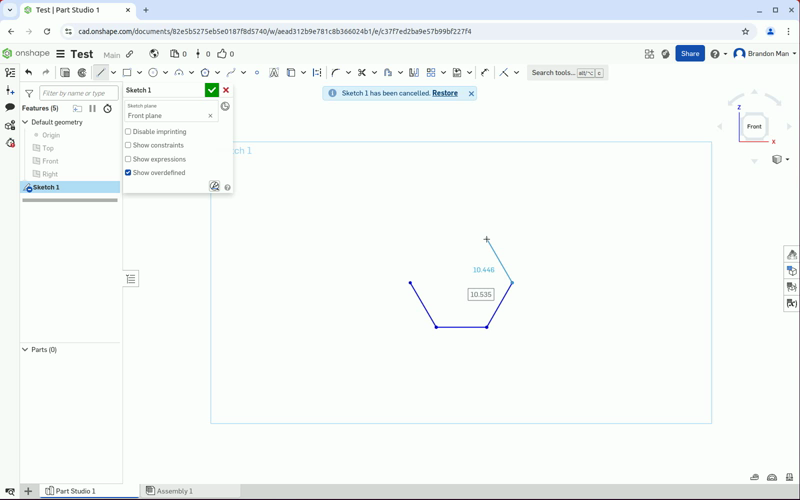
key_up(shift)
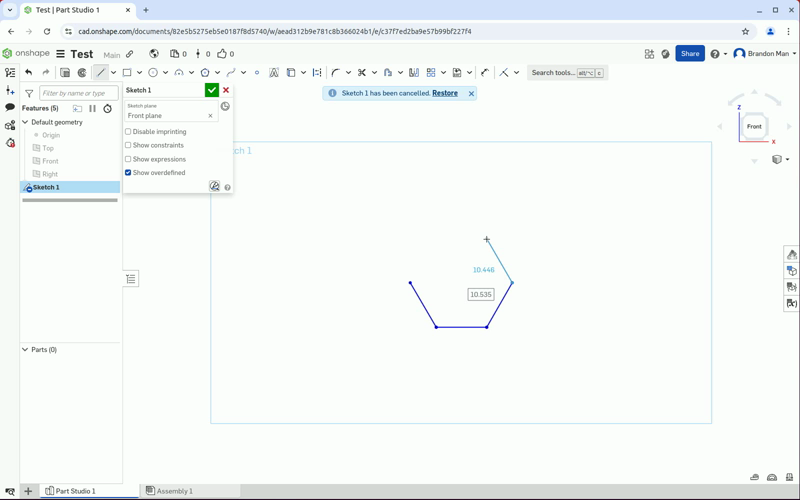
key_down(shift)
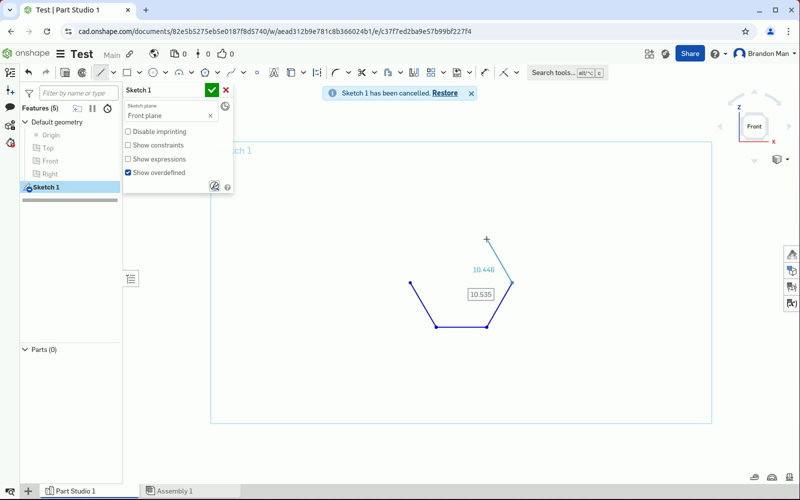
mouse_move(516, 238)
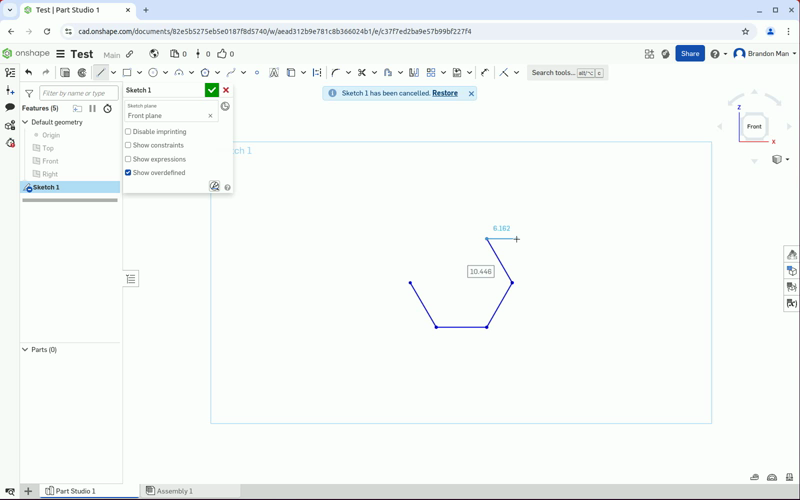
mouse_move(436, 238)
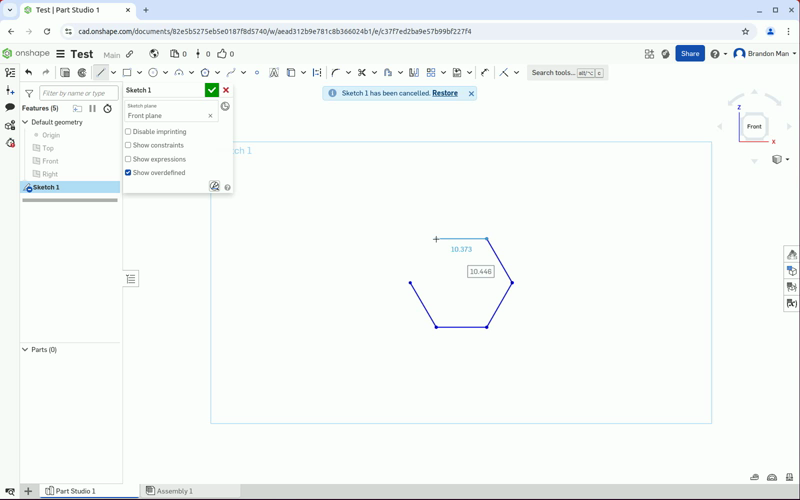
click(436, 238)
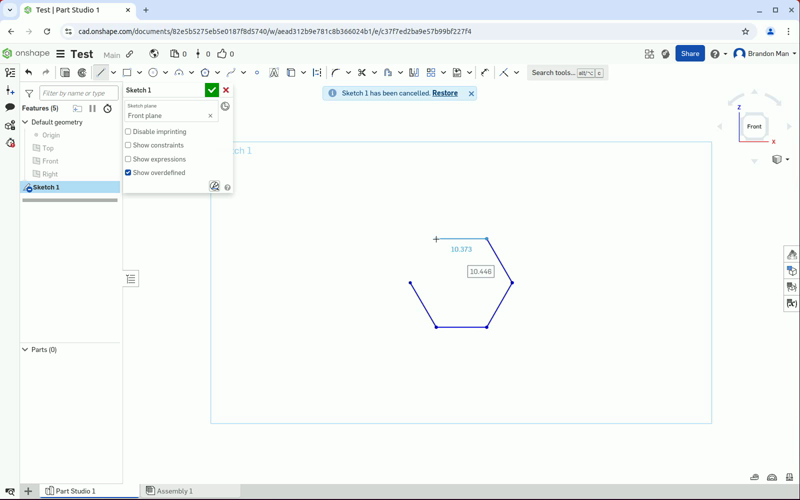
key_up(shift)
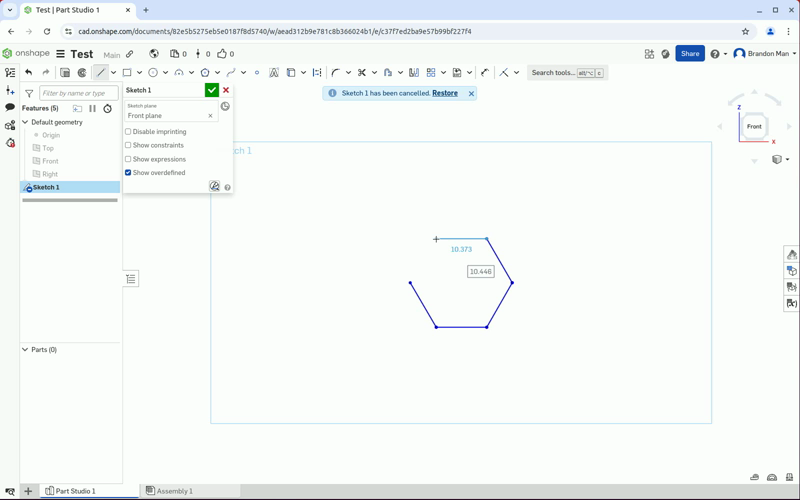
mouse_move(466, 238)
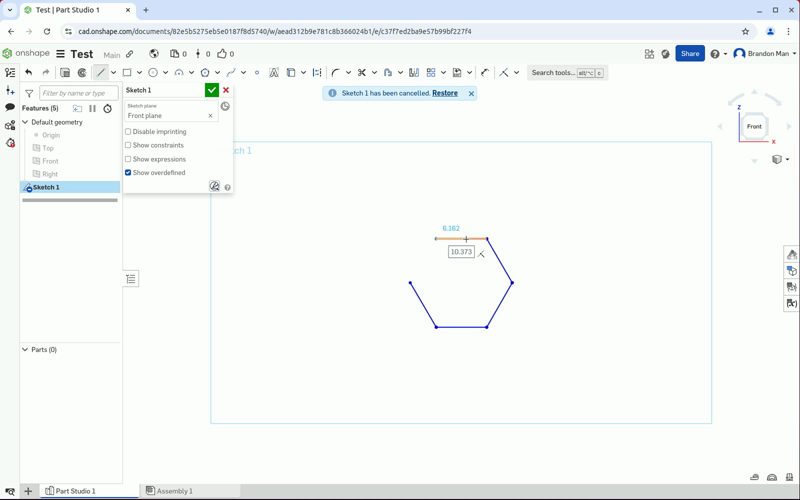
key_down(shift)
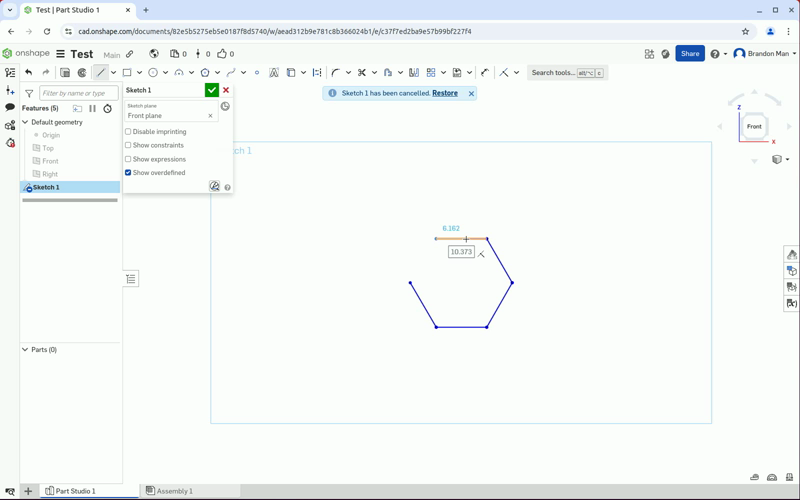
mouse_move(410, 282)
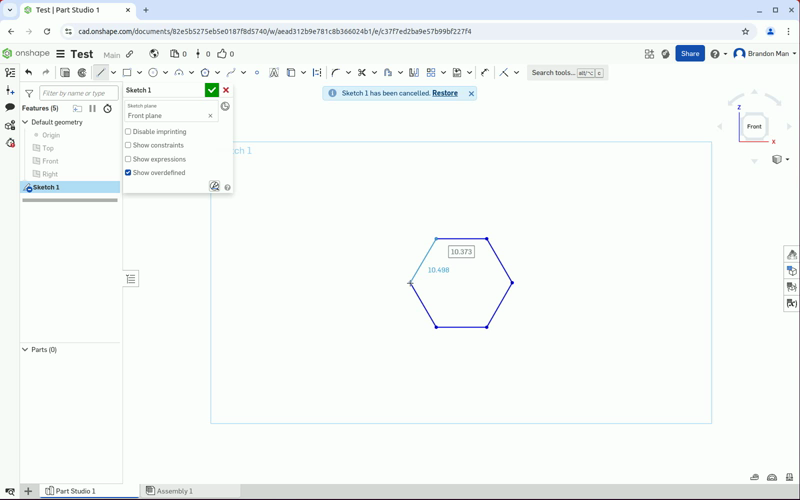
key_up(shift)
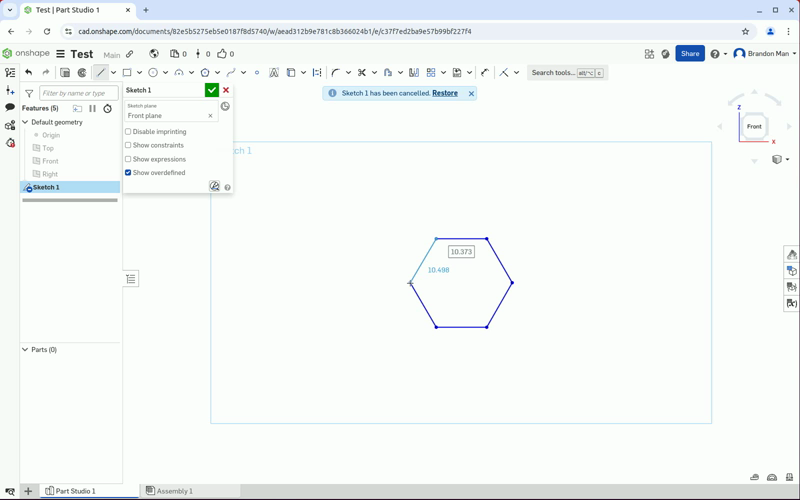
click(410, 282)
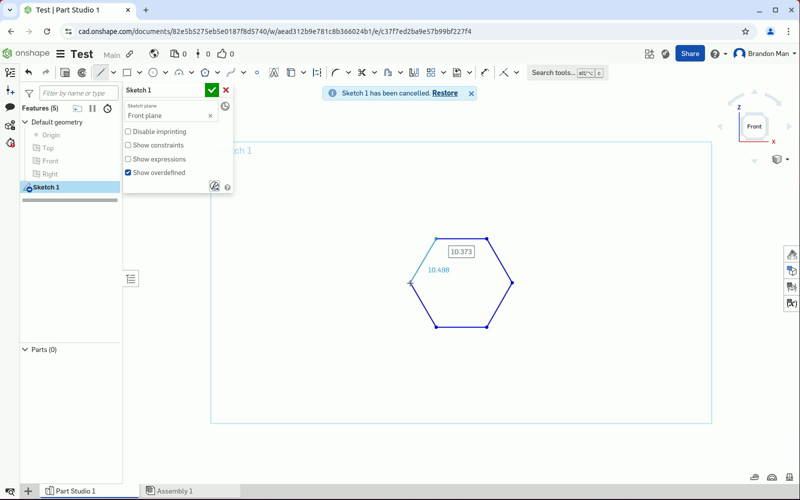
key(esc)
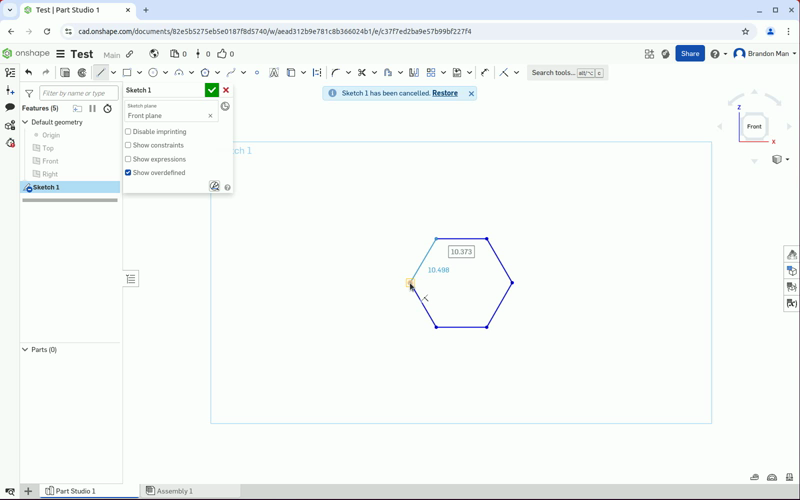
key(c)
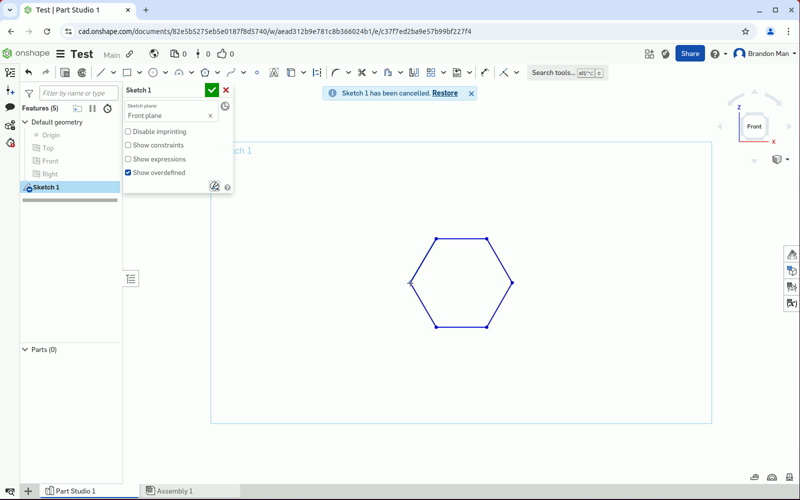
key_down(shift)
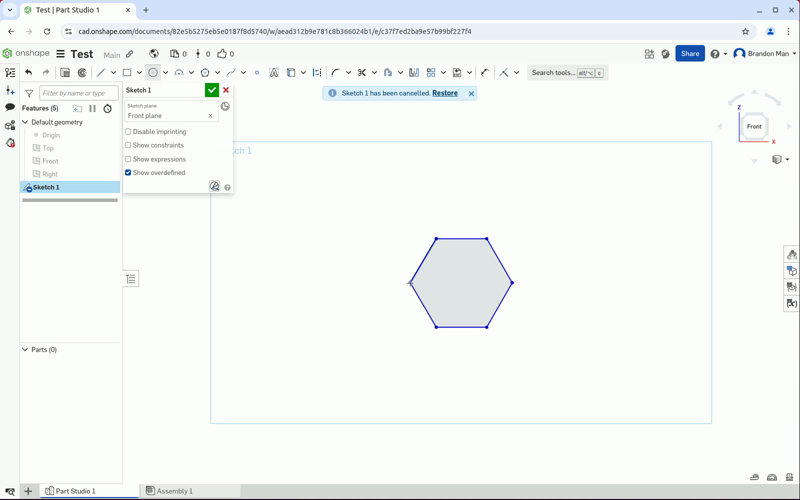
mouse_move(461, 282)
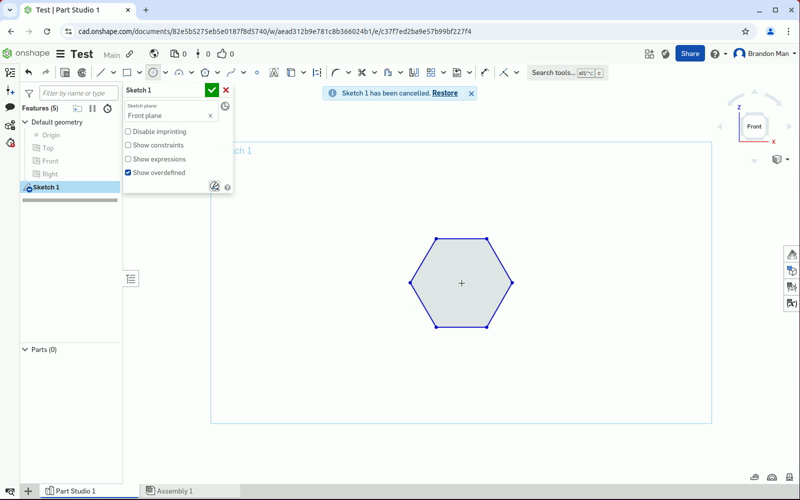
click(461, 282)
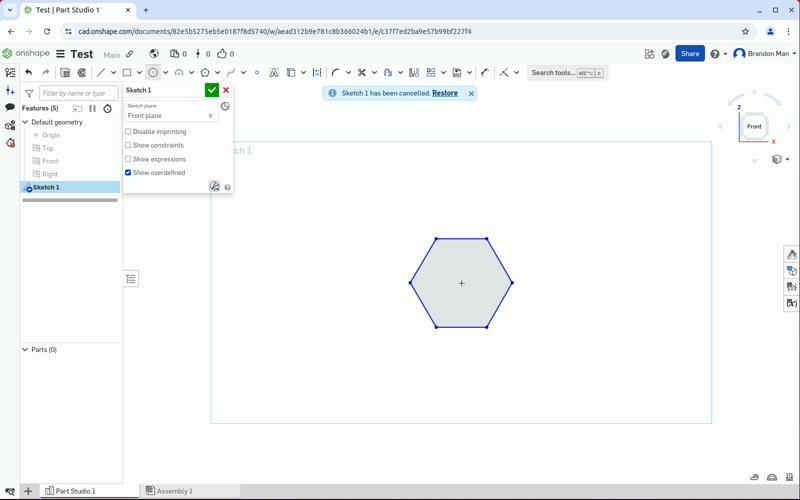
key_up(shift)
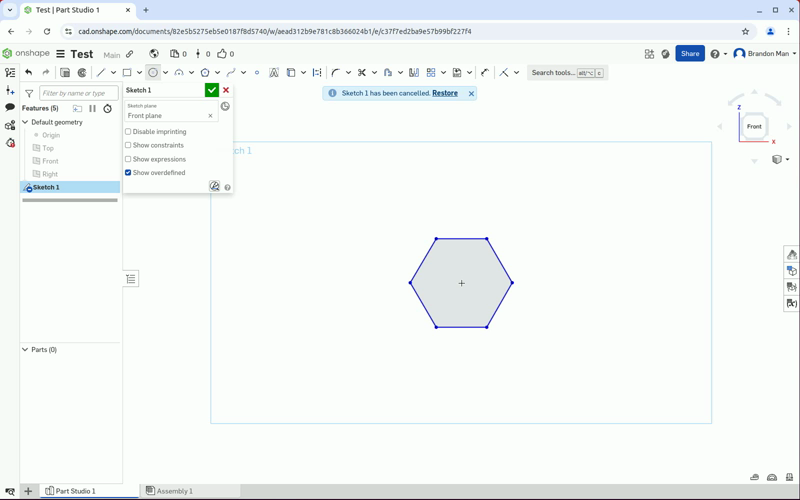
mouse_move(474, 282)
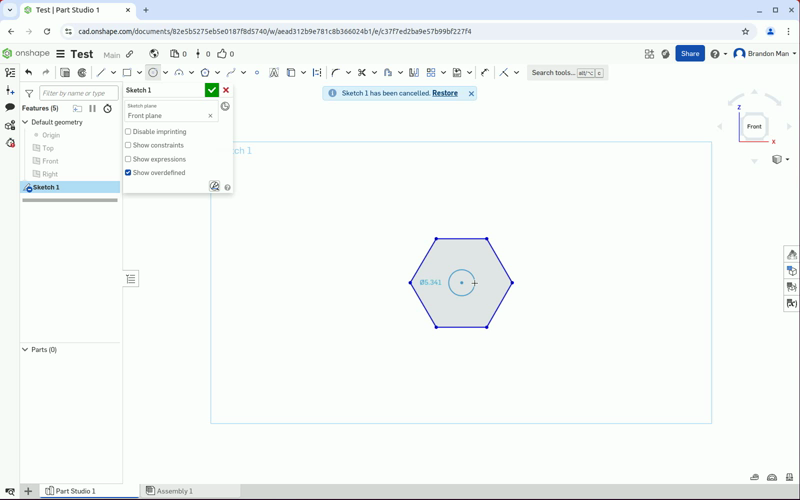
click(474, 282)
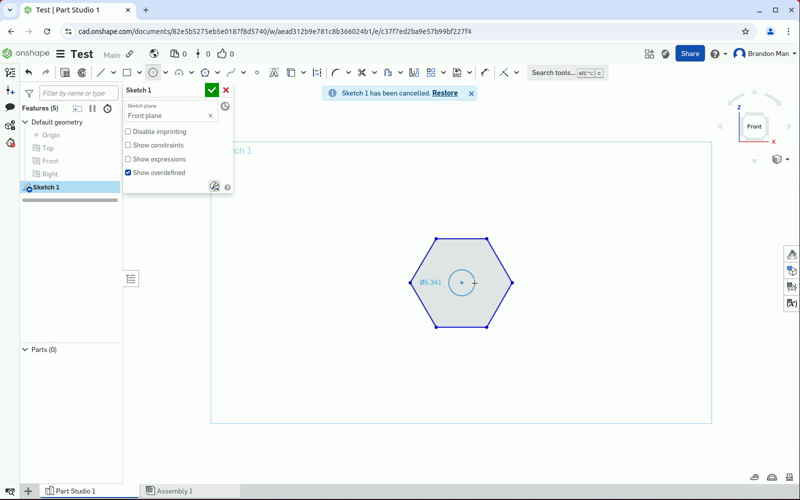
key(esc)
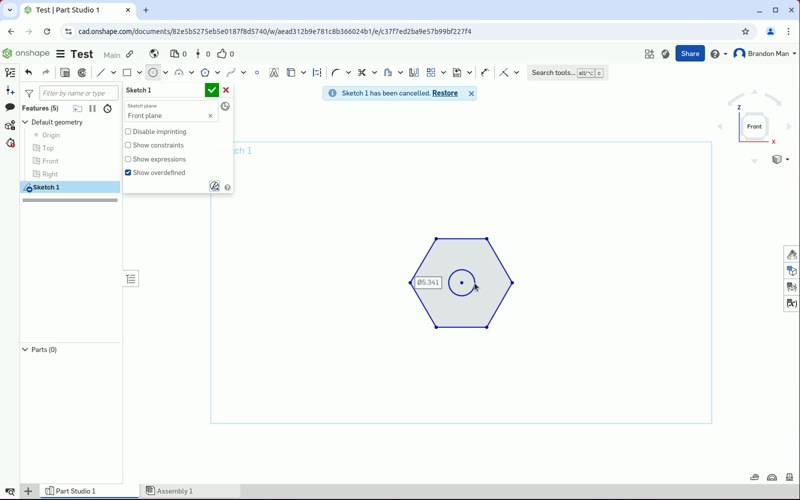
mouse_move(489, 271)
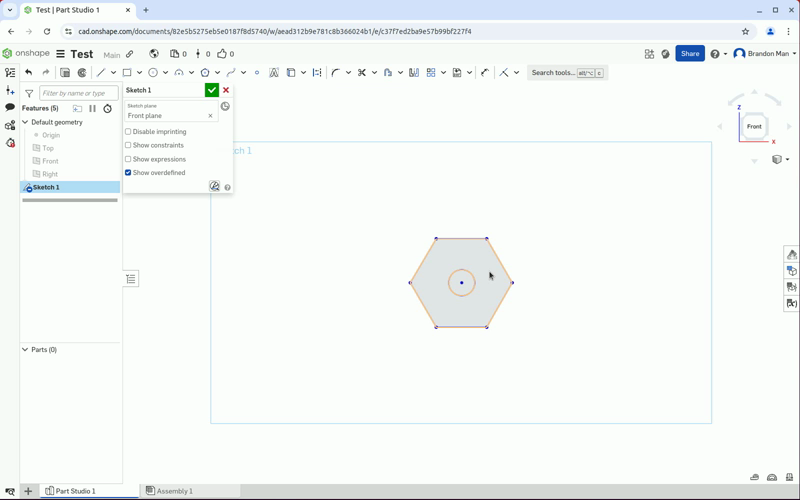
click(489, 271)
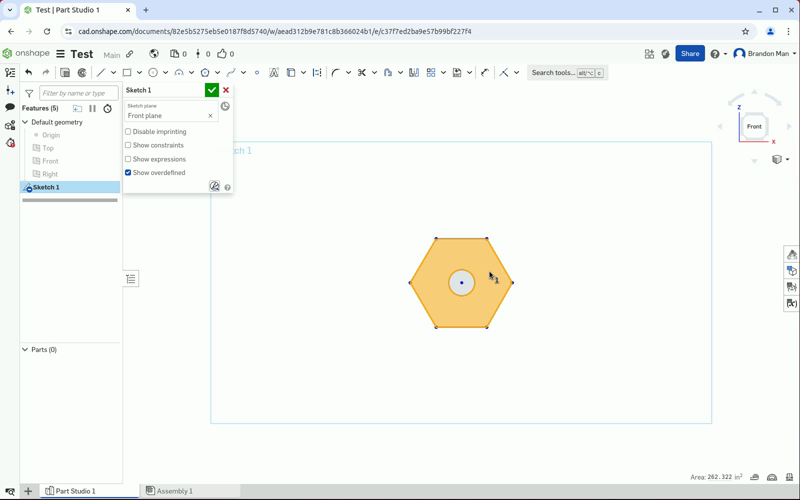
mouse_move(73, 352)
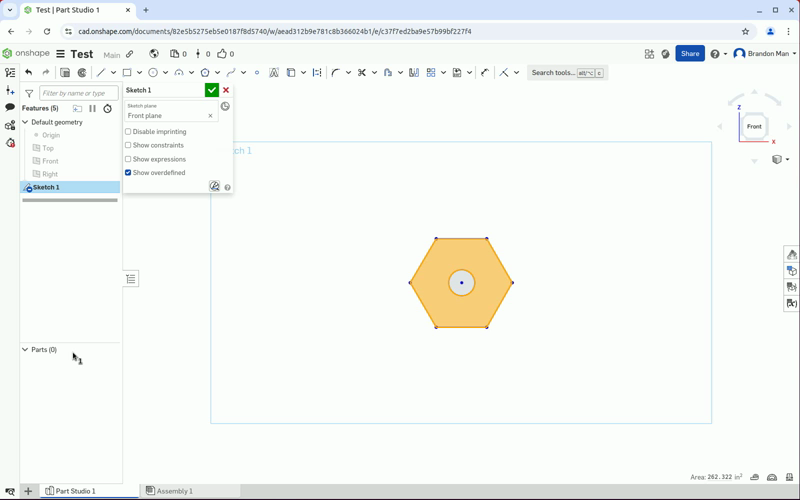
key(shift+y)
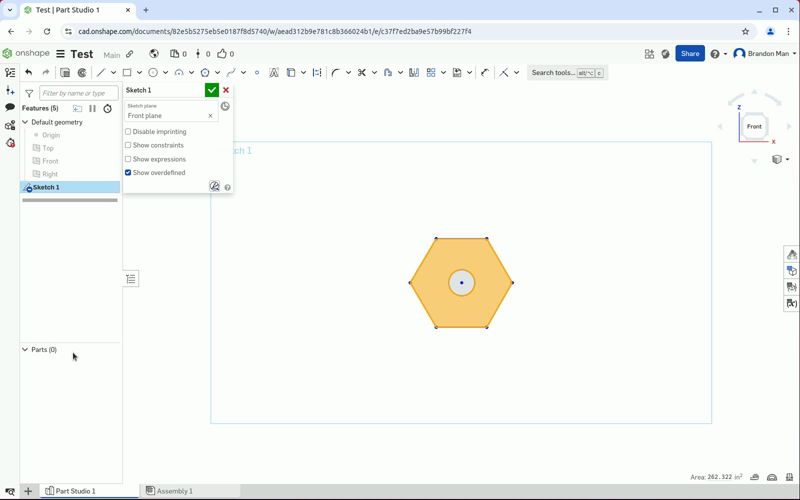
key(shift+e)
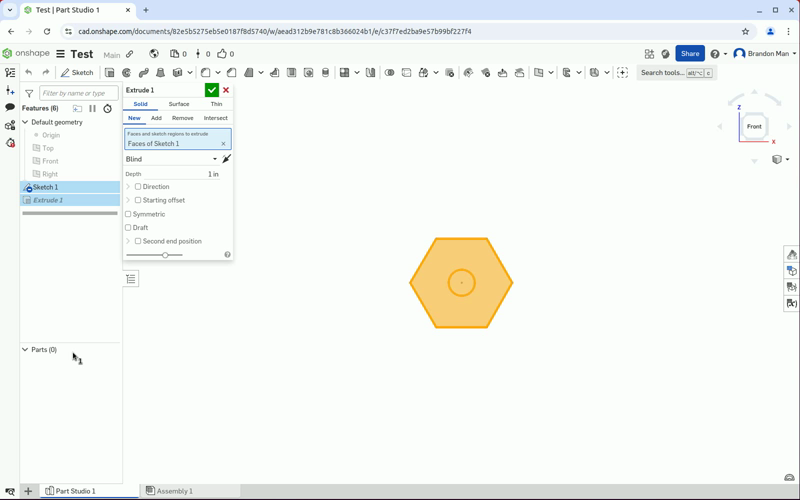
mouse_move(143, 106)
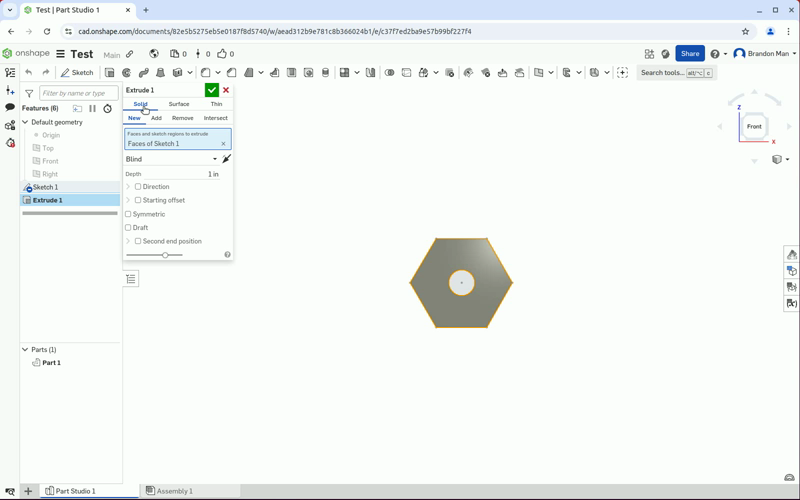
click(143, 106)
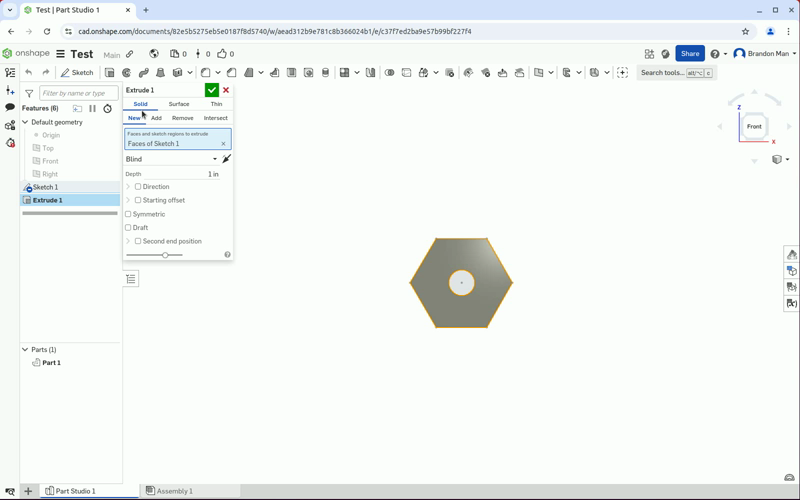
mouse_move(137, 120)
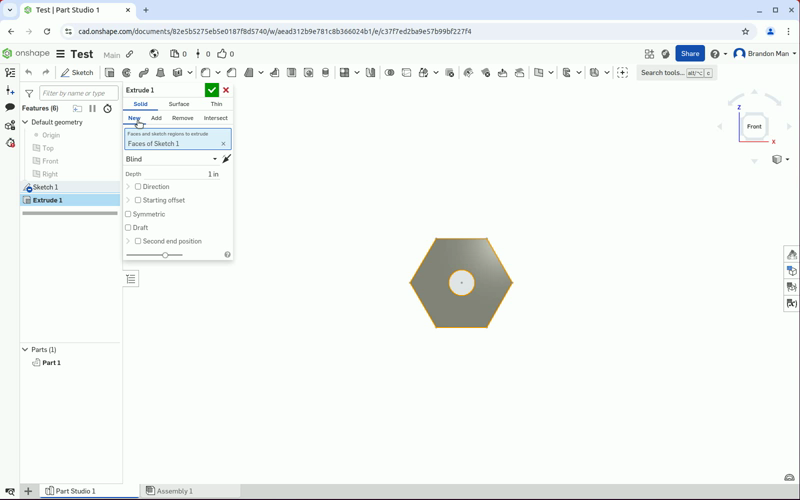
click(137, 120)
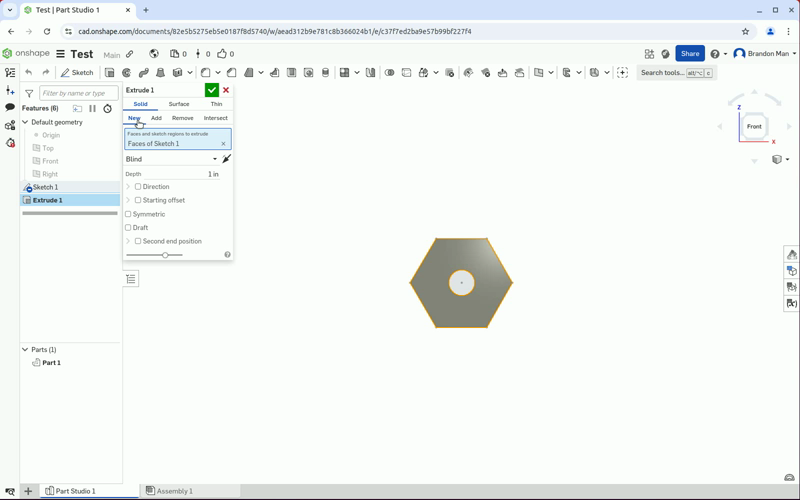
key(tab, 4)
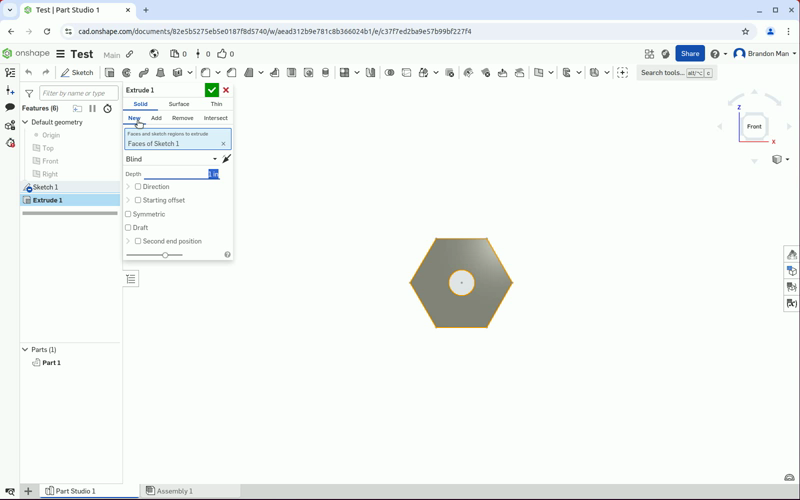
text(23.108)
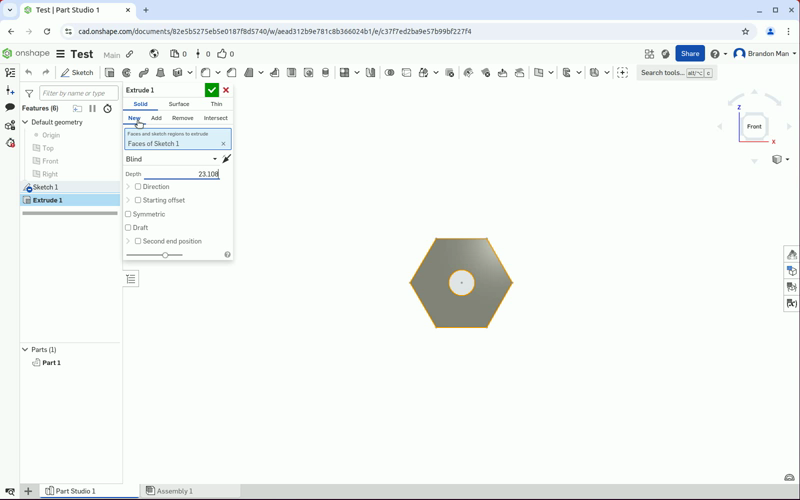
key(enter)
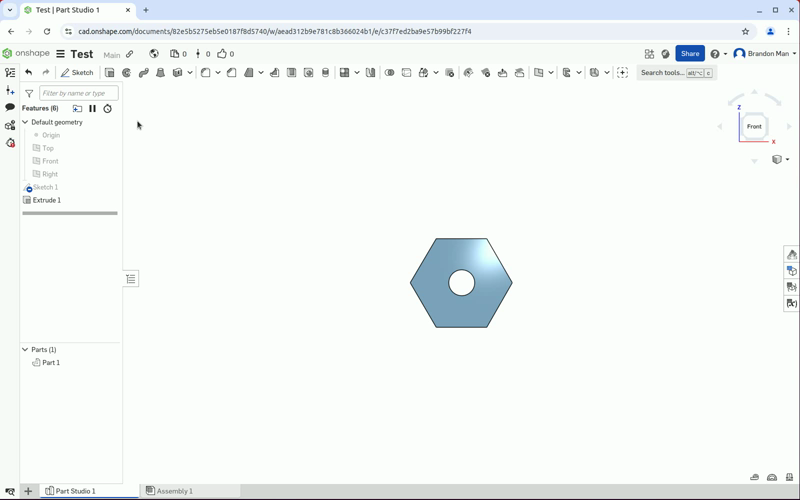
key(shift+h)
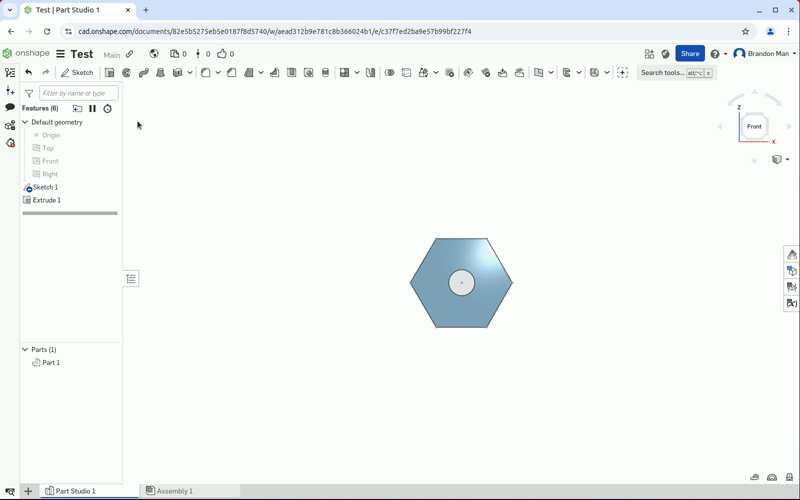
key(shift+h)
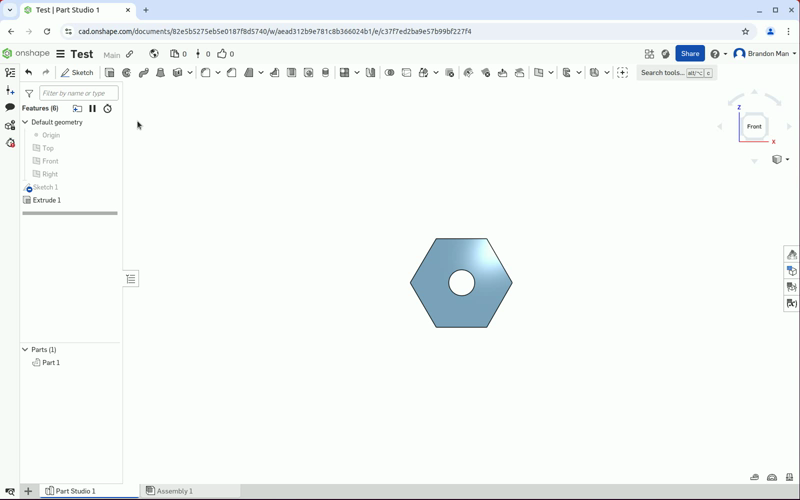
mouse_move(73, 189)
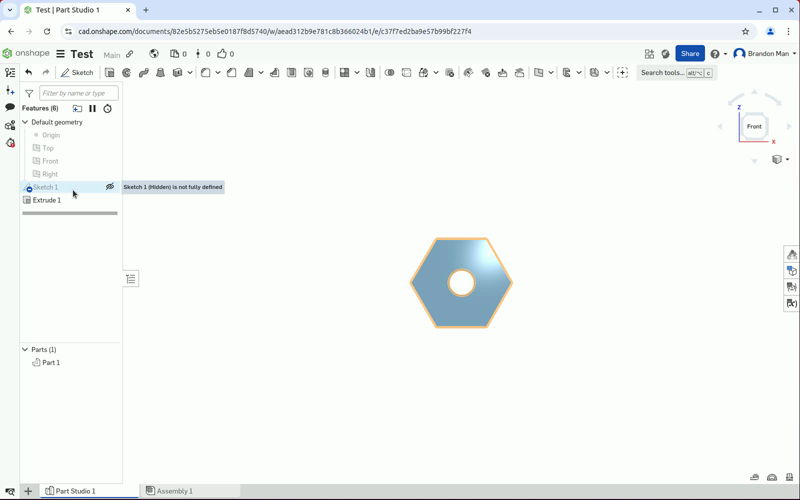
click(73, 189)
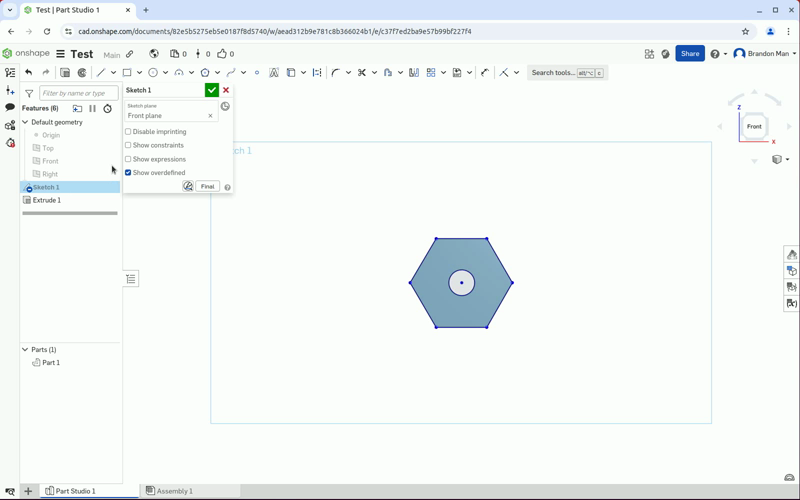
mouse_move(229, 92)
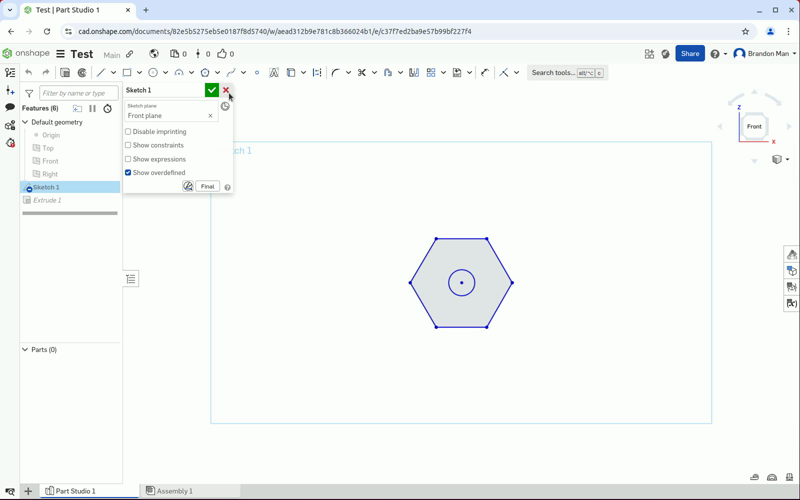
click(229, 92)
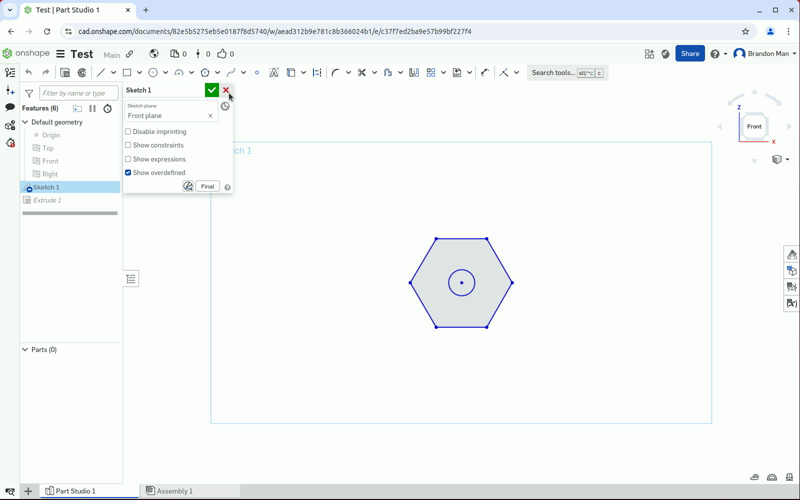
key(shift+s)
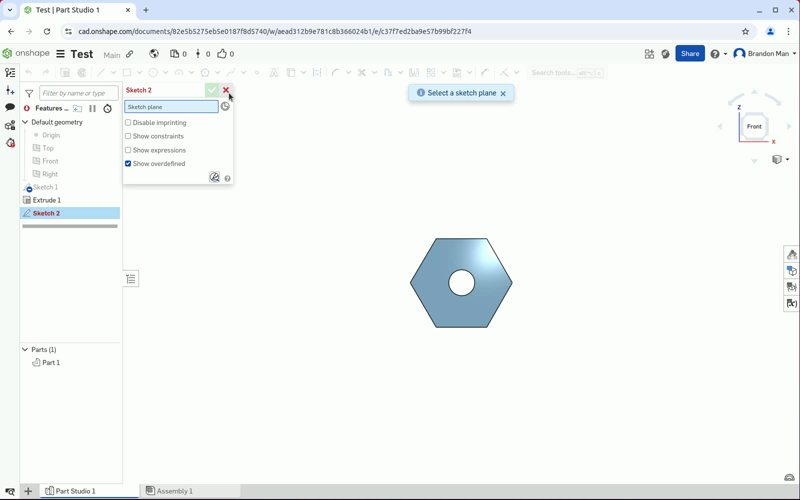
mouse_move(73, 163)
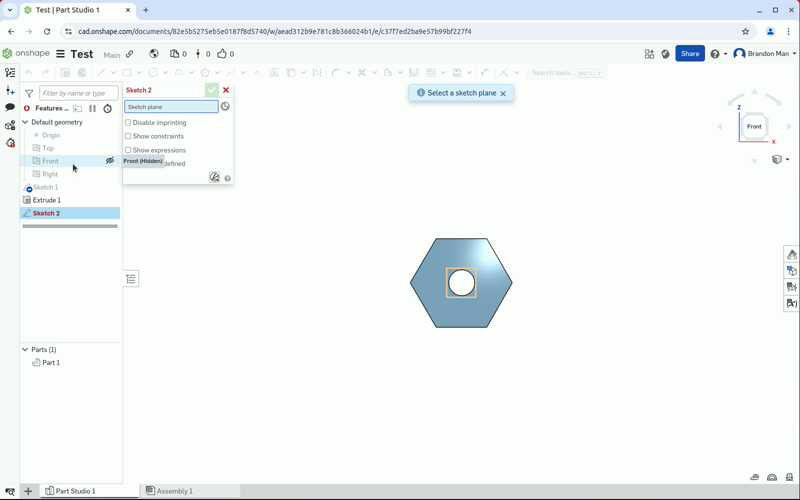
click(73, 163)
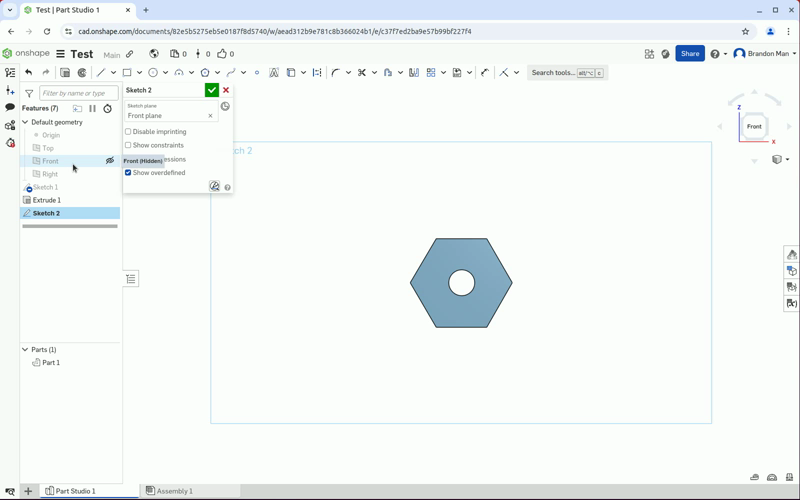
mouse_move(73, 352)
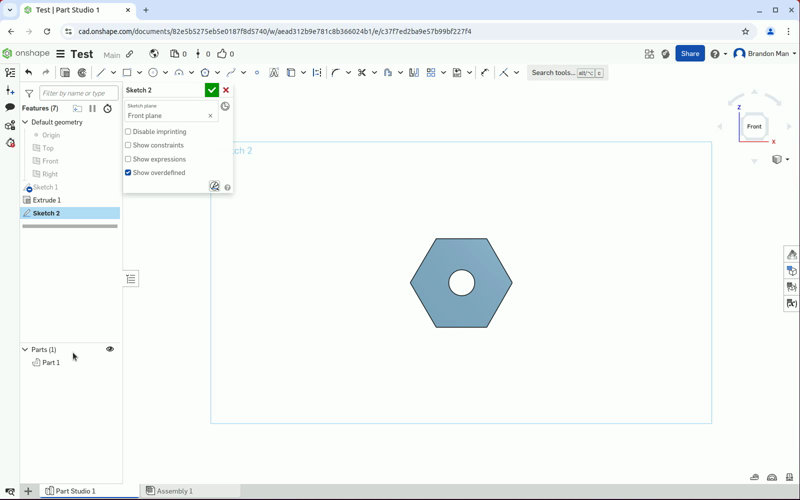
key(y)
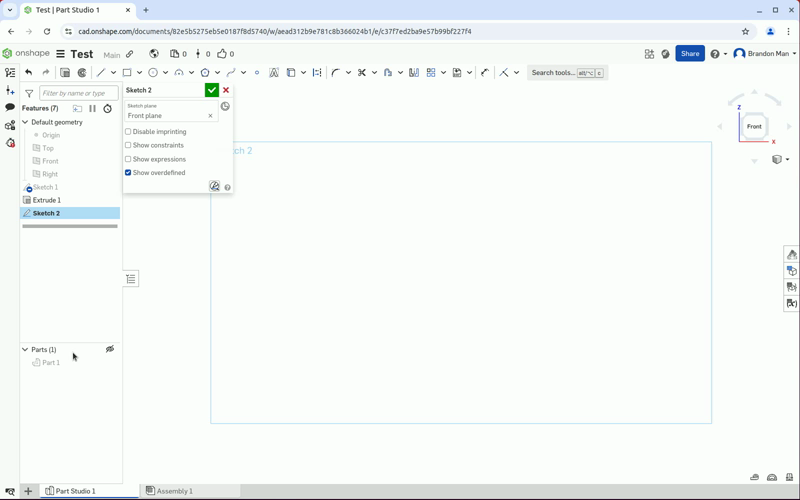
key(c)
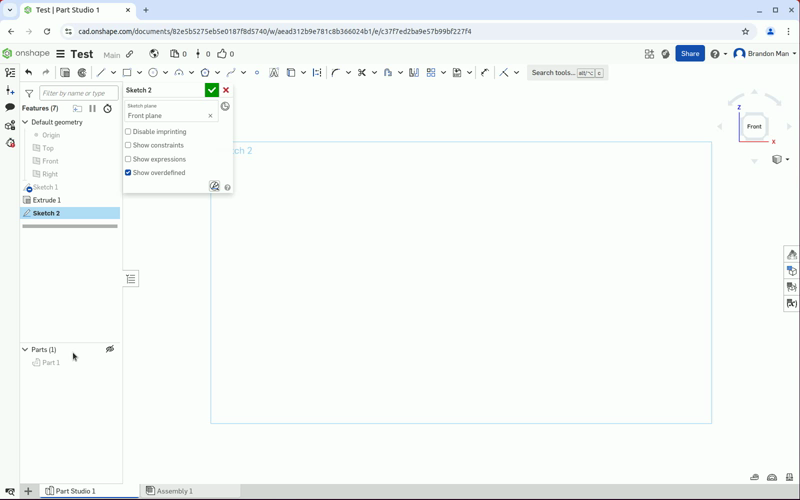
key_down(shift)
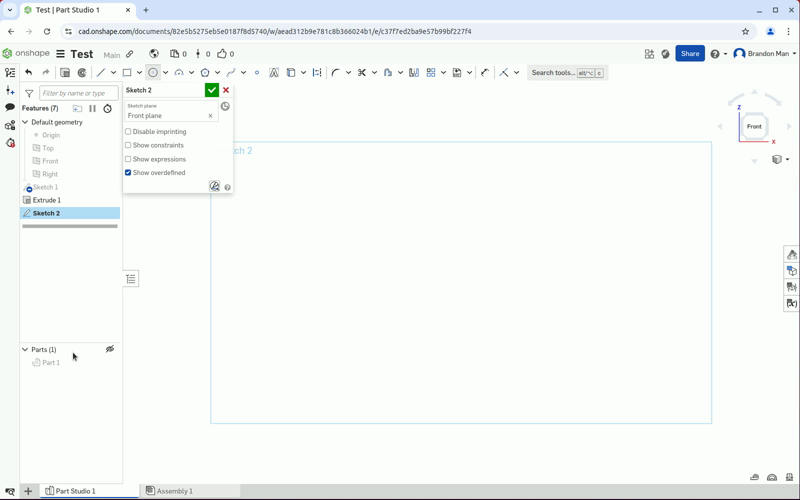
mouse_move(461, 282)
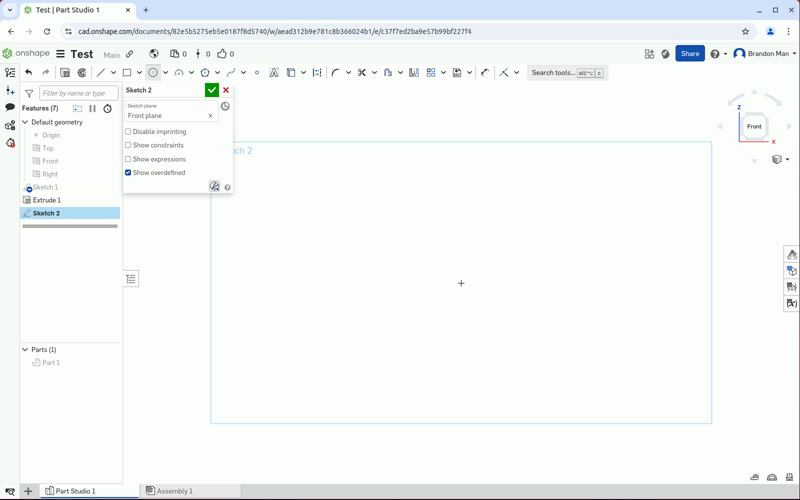
click(461, 282)
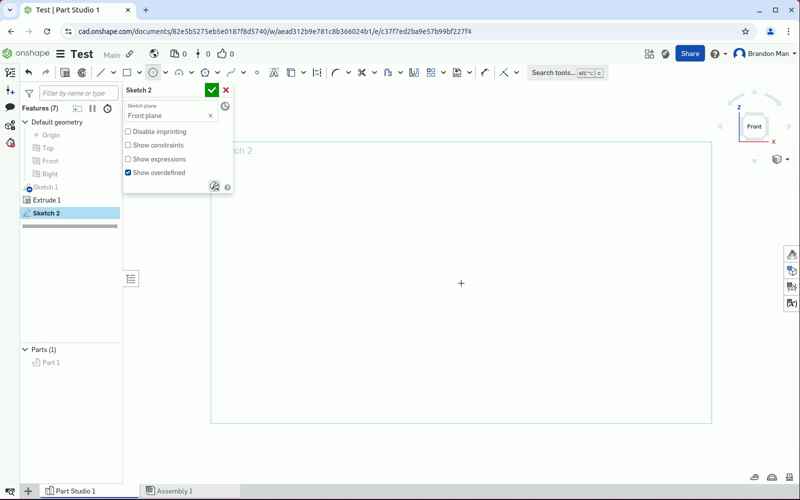
key_up(shift)
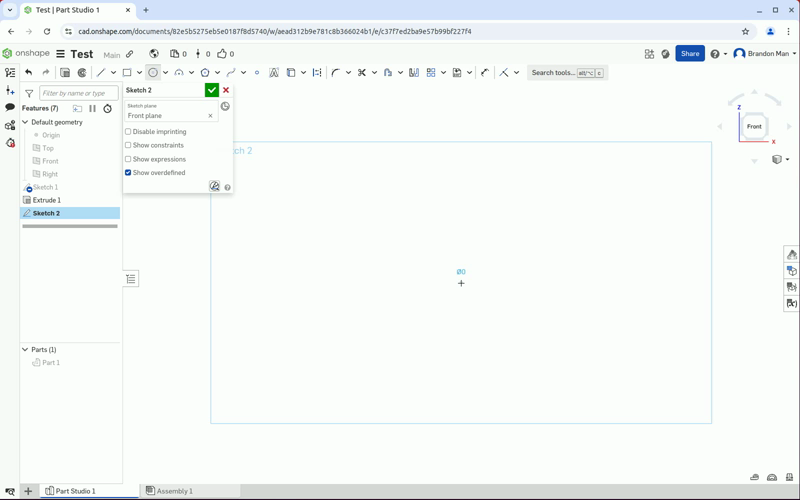
mouse_move(560, 282)
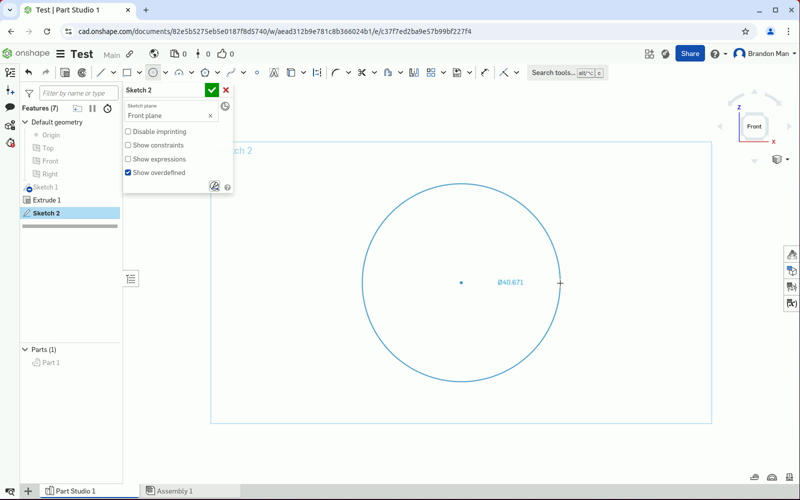
click(560, 282)
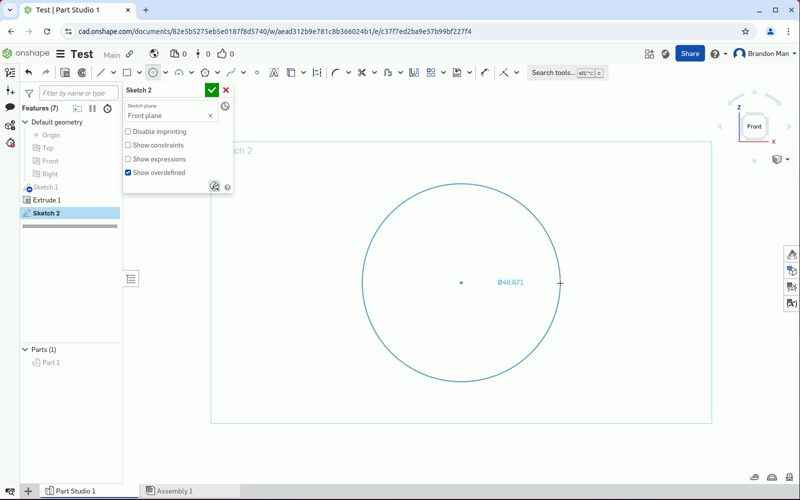
key(esc)
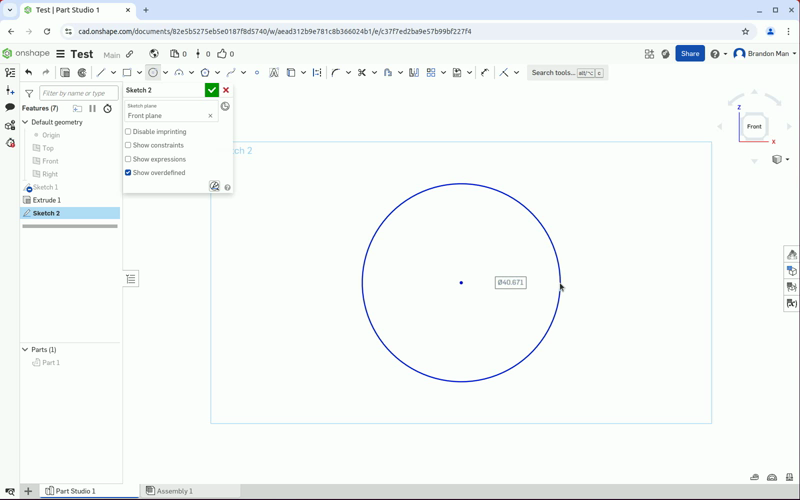
key(l)
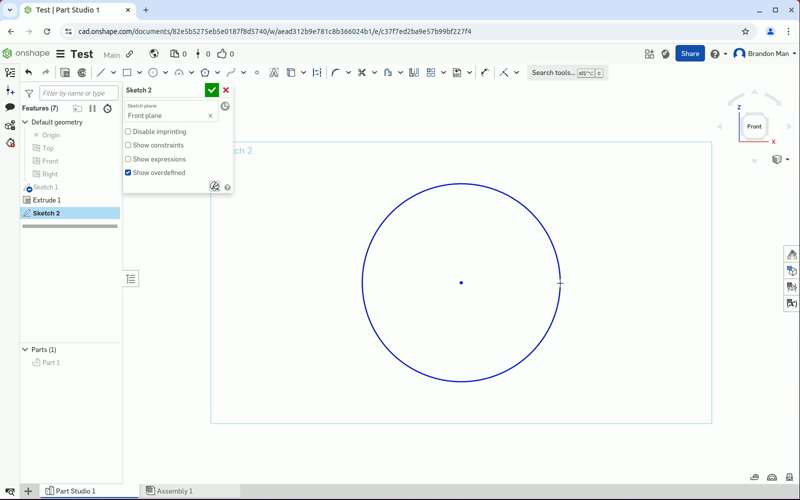
key_down(shift)
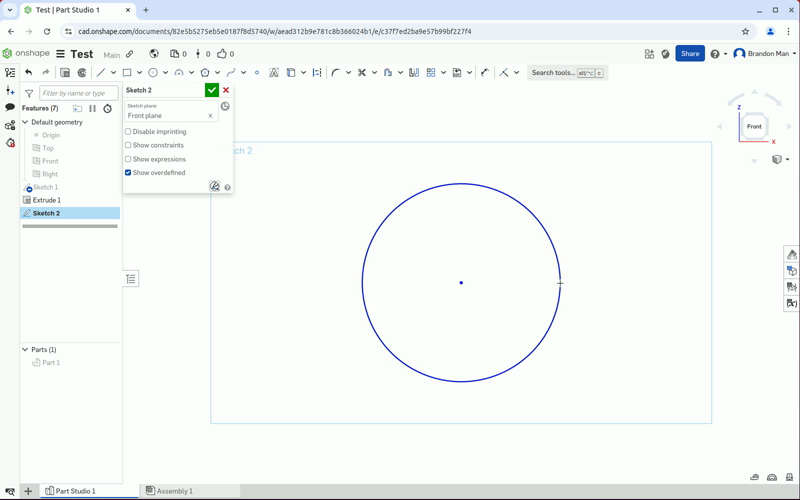
mouse_move(409, 282)
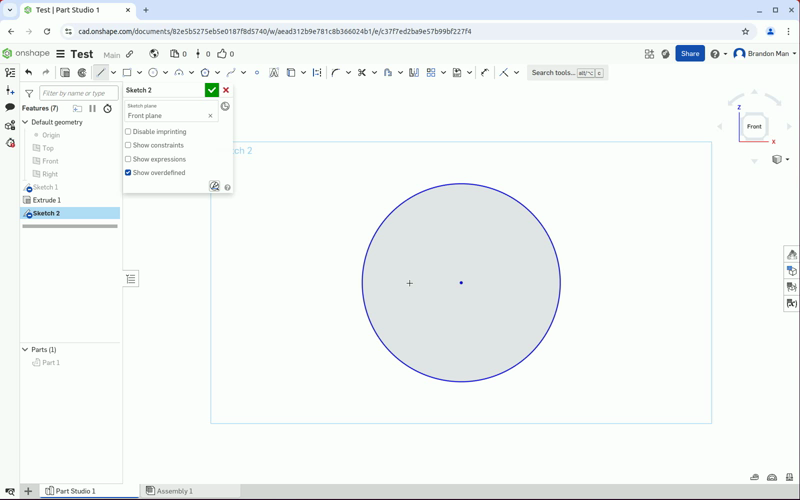
click(409, 282)
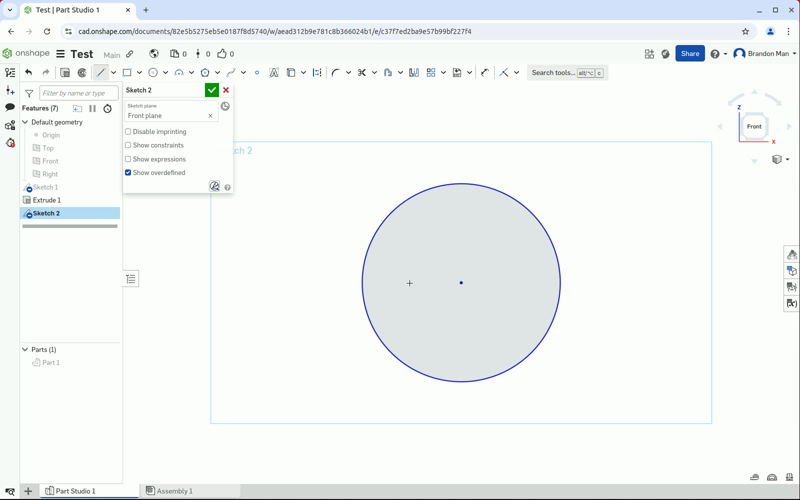
key_up(shift)
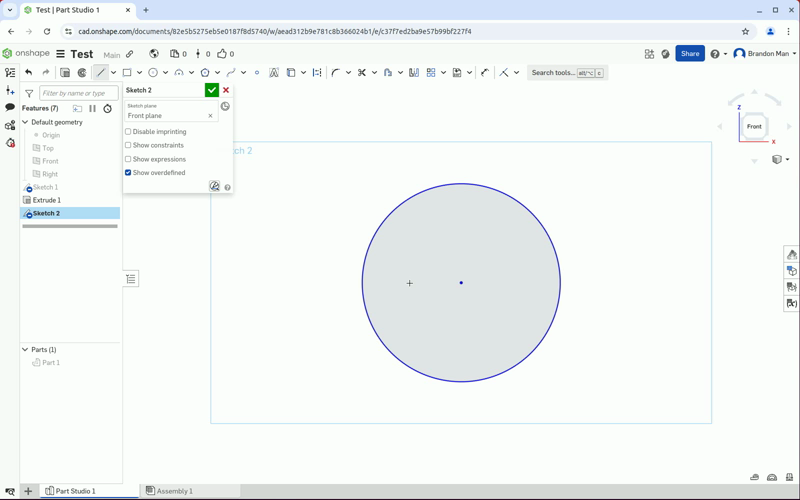
key_down(shift)
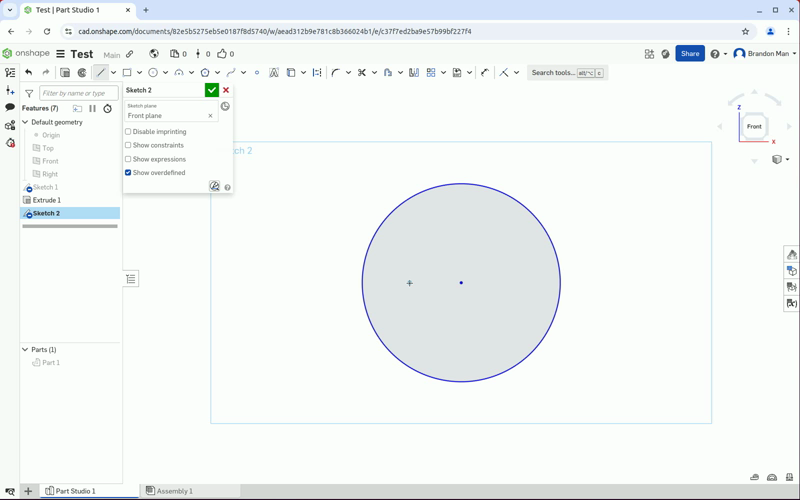
mouse_move(439, 282)
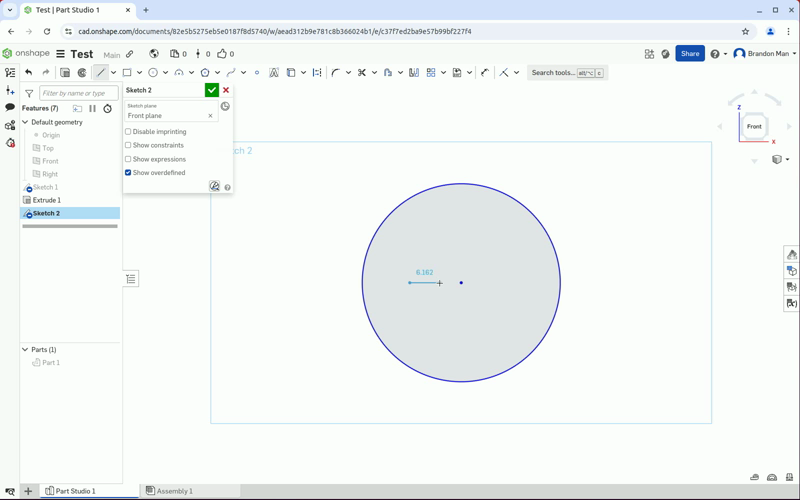
mouse_move(434, 326)
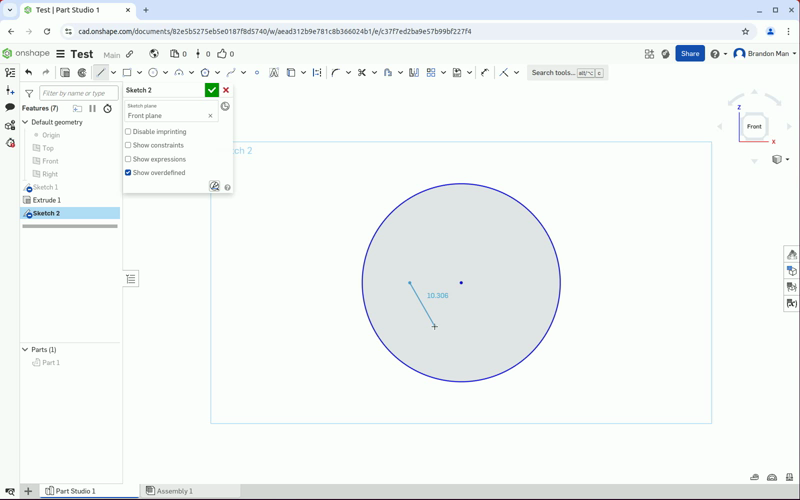
click(434, 326)
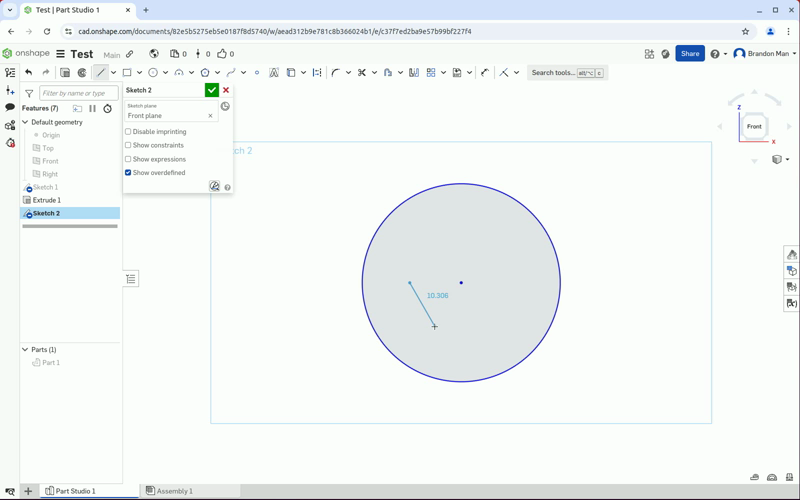
key_up(shift)
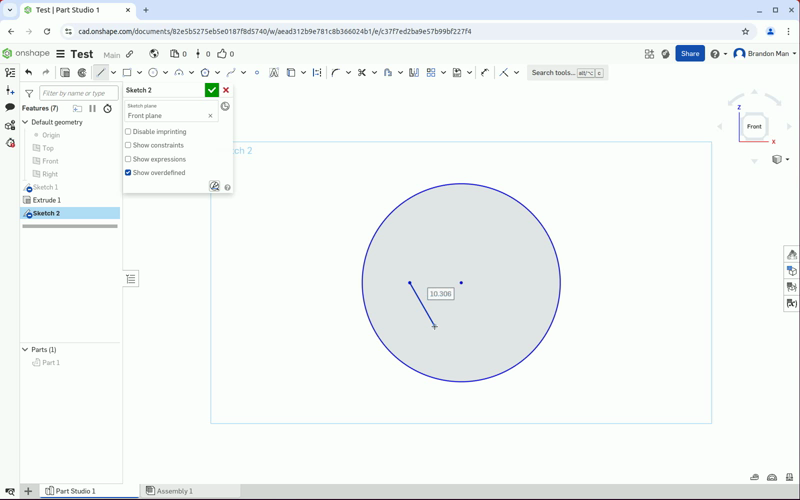
key_down(shift)
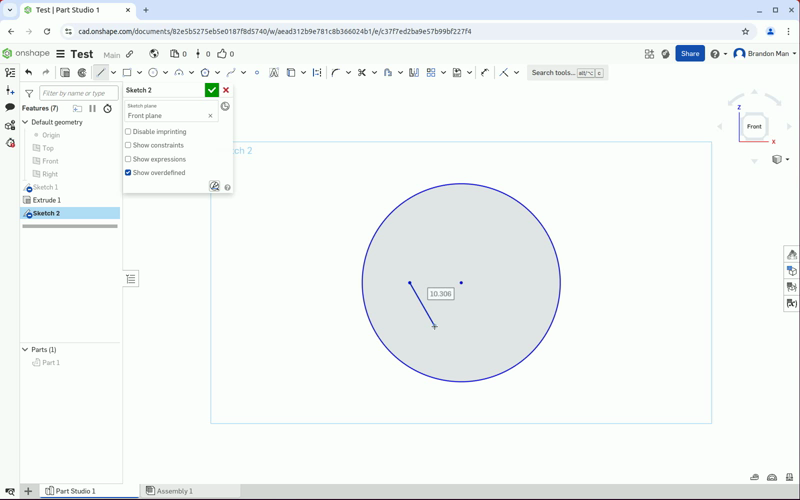
mouse_move(464, 326)
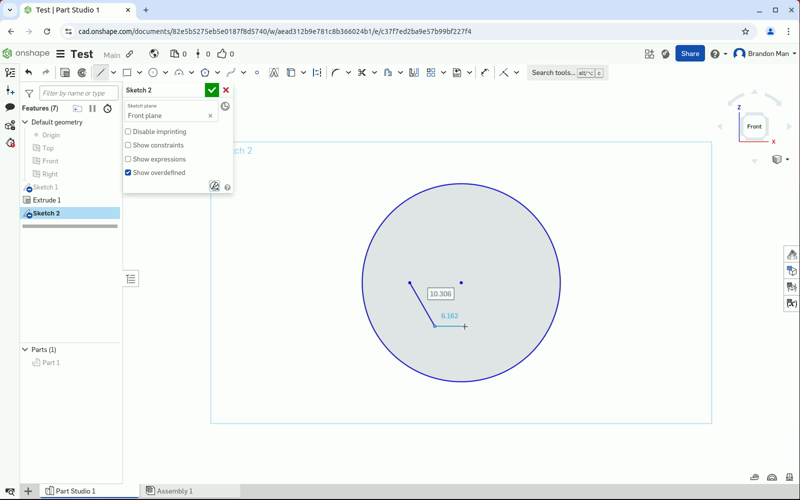
mouse_move(486, 326)
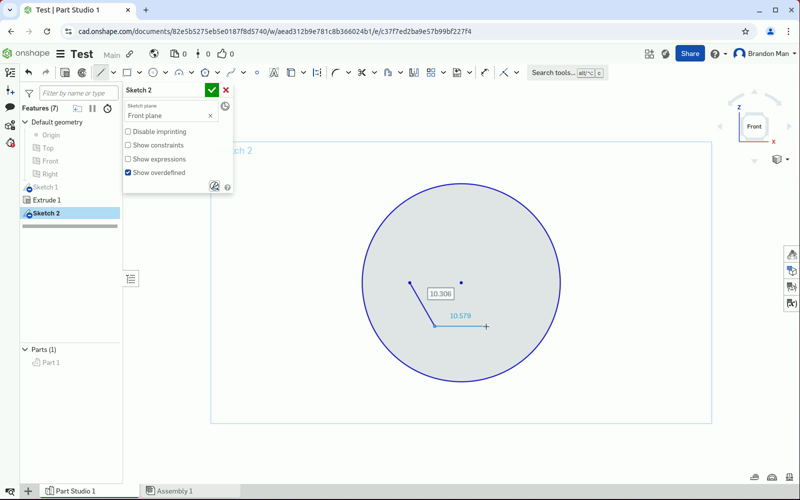
click(486, 326)
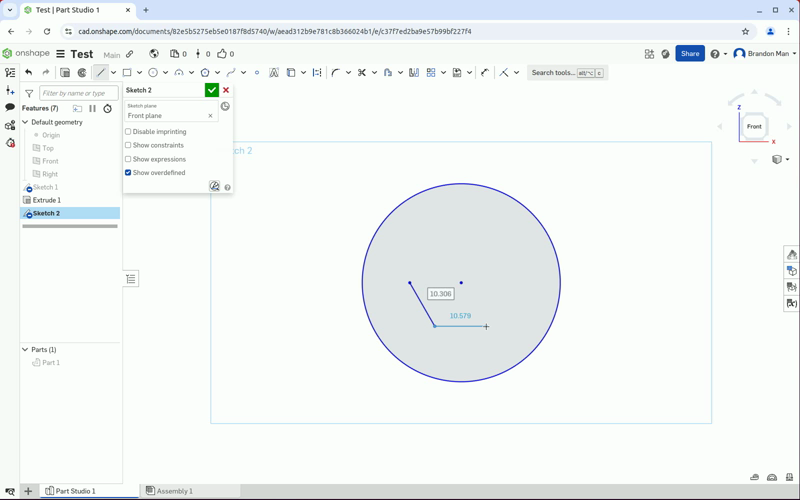
key_up(shift)
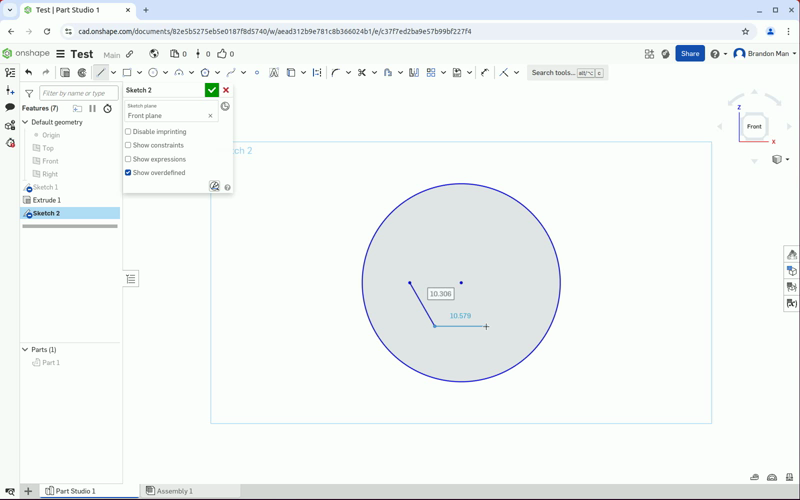
key_down(shift)
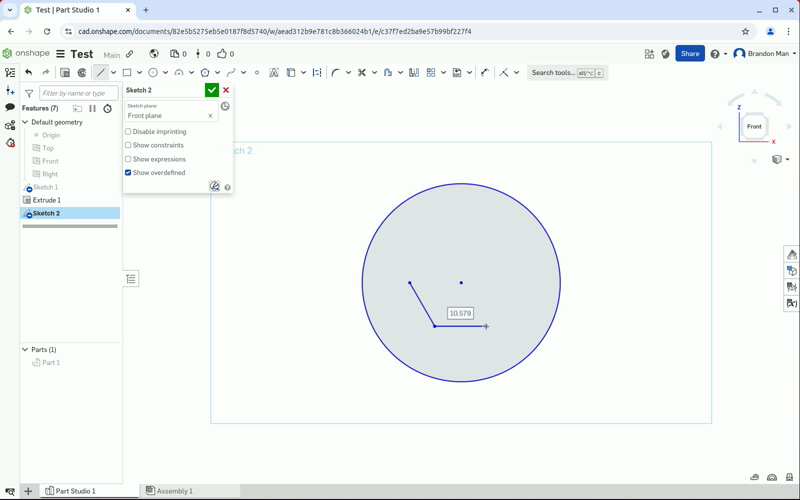
mouse_move(516, 326)
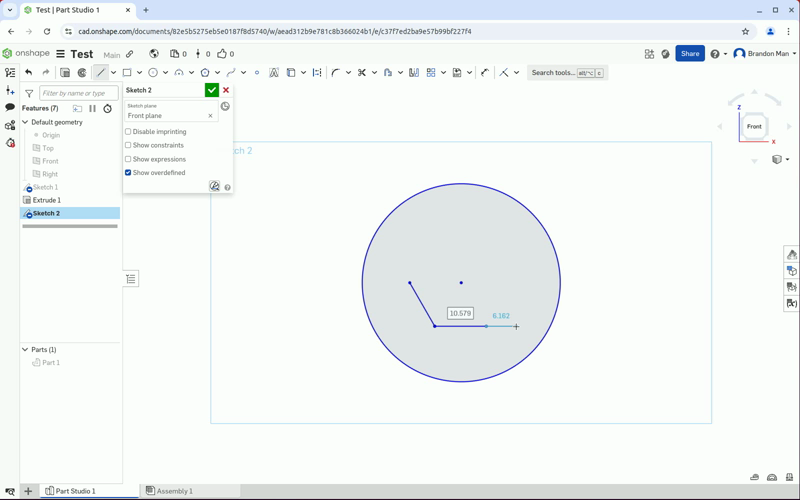
mouse_move(510, 282)
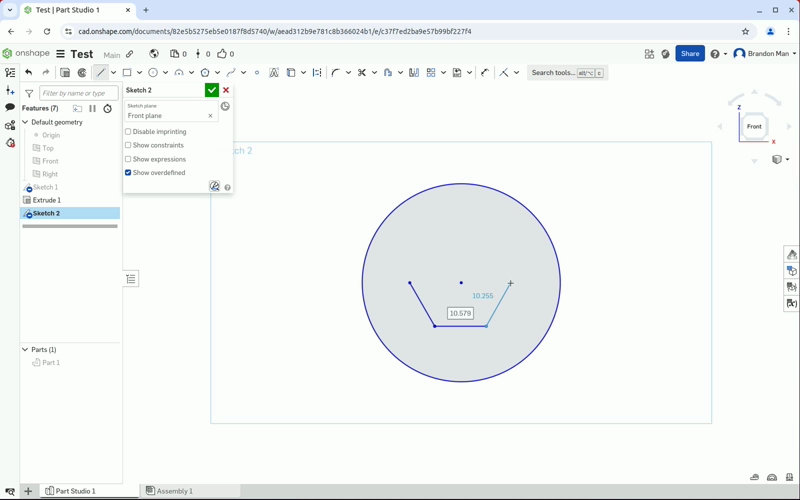
click(510, 282)
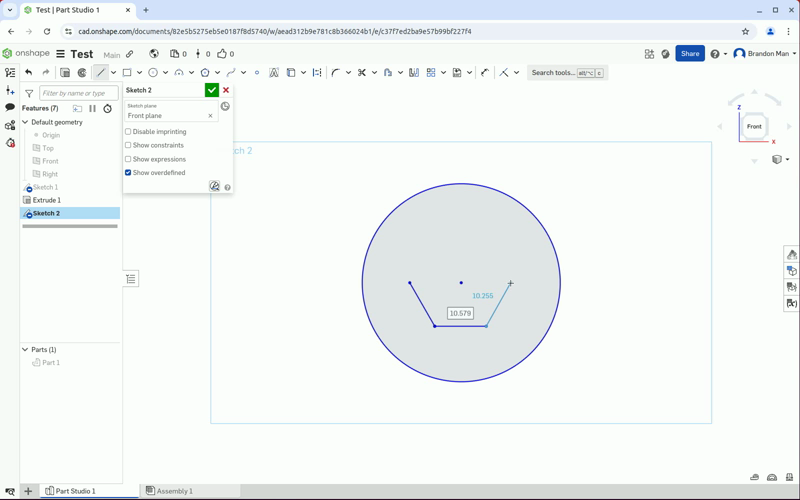
key_up(shift)
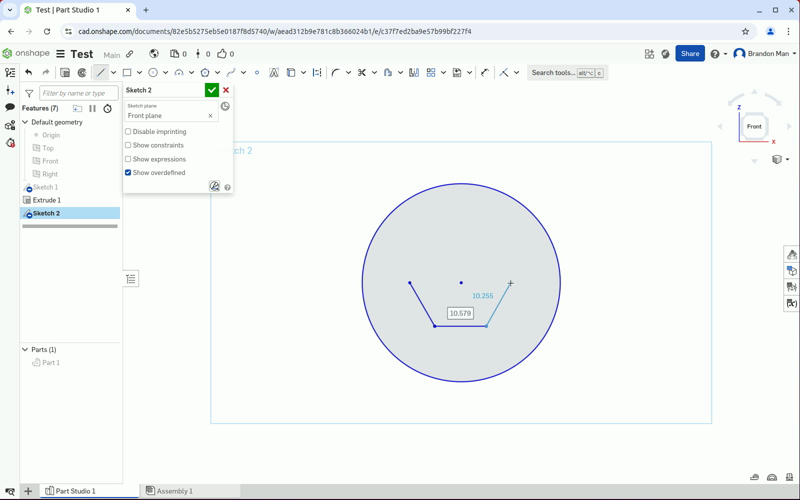
key_down(shift)
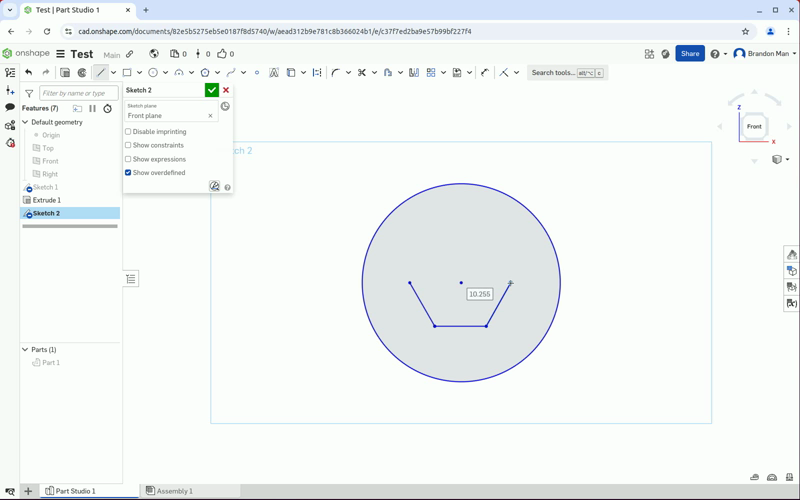
mouse_move(540, 282)
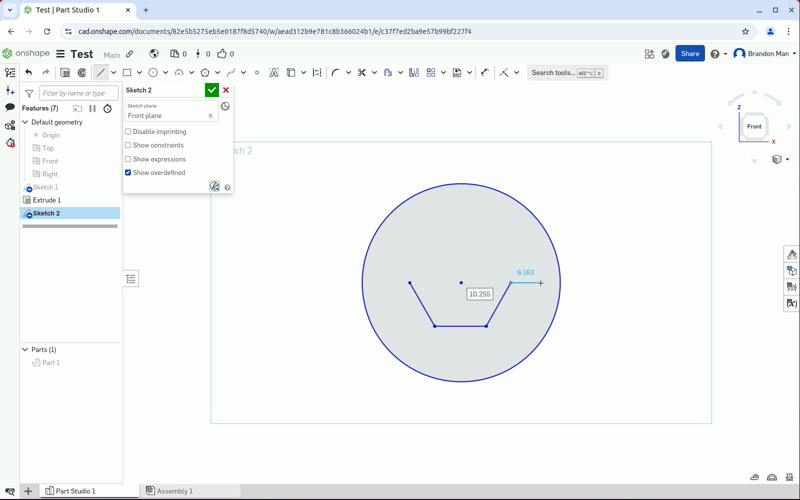
mouse_move(486, 239)
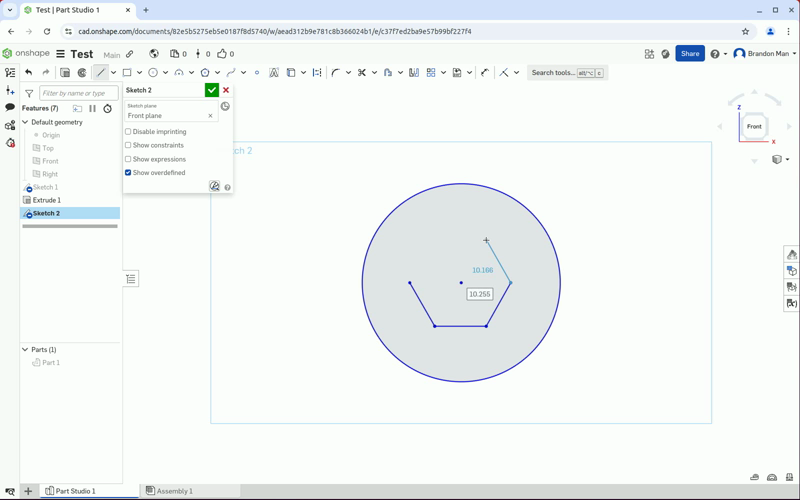
click(486, 239)
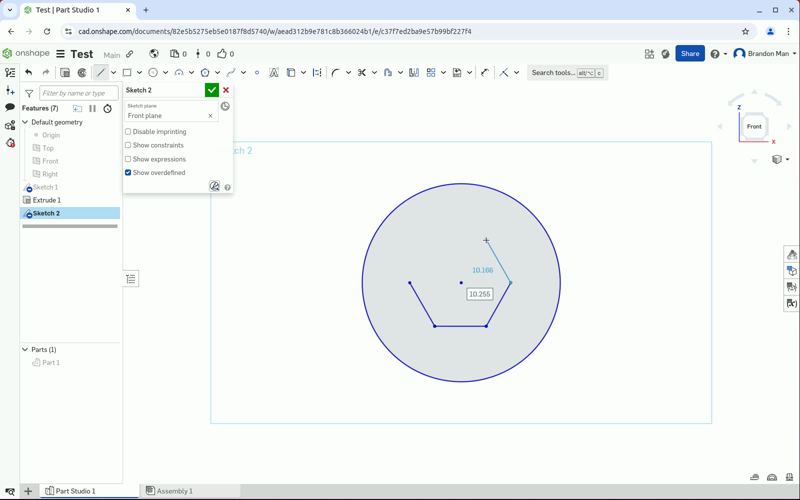
key_up(shift)
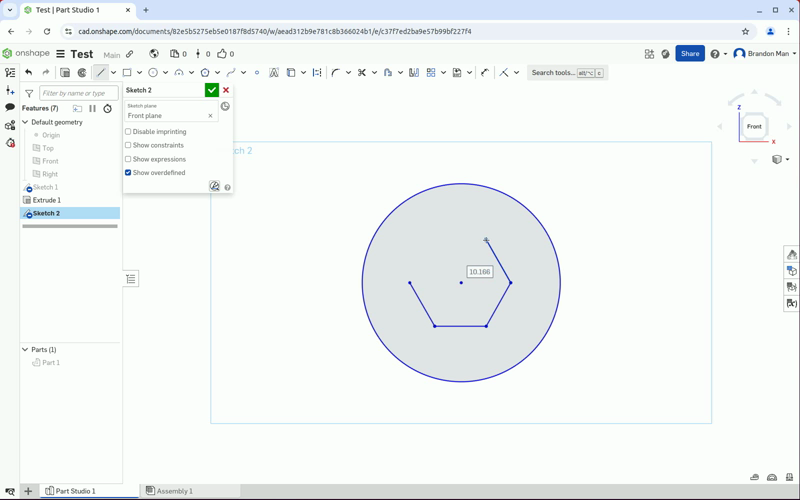
key_down(shift)
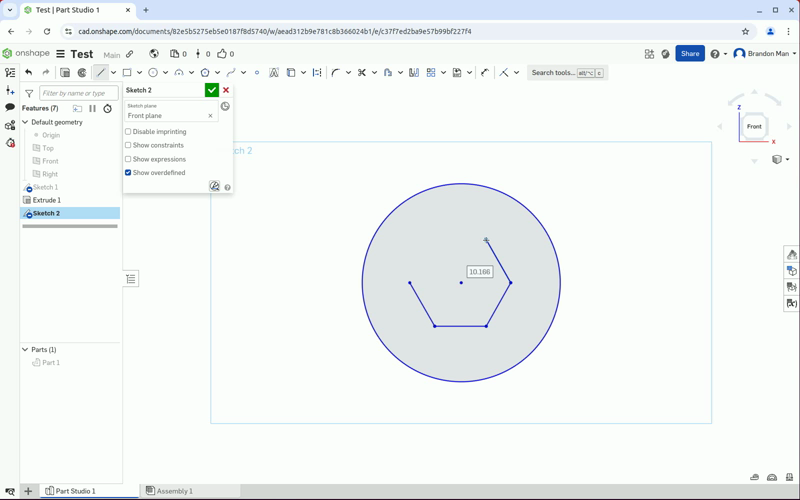
mouse_move(516, 239)
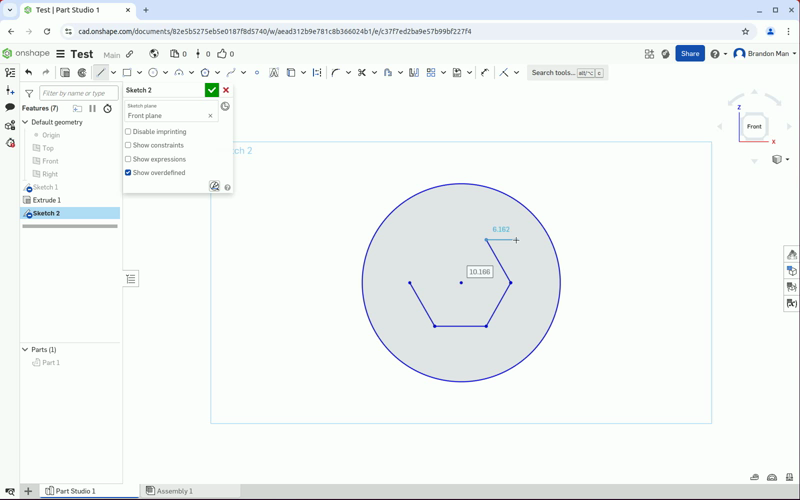
mouse_move(434, 239)
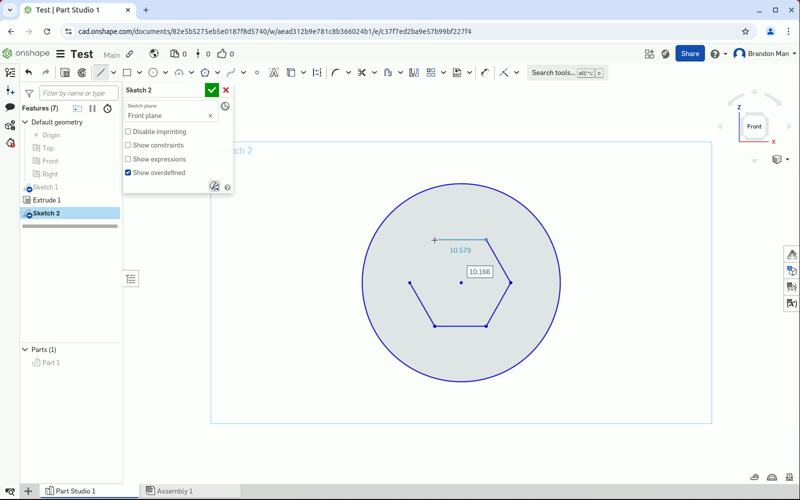
click(434, 239)
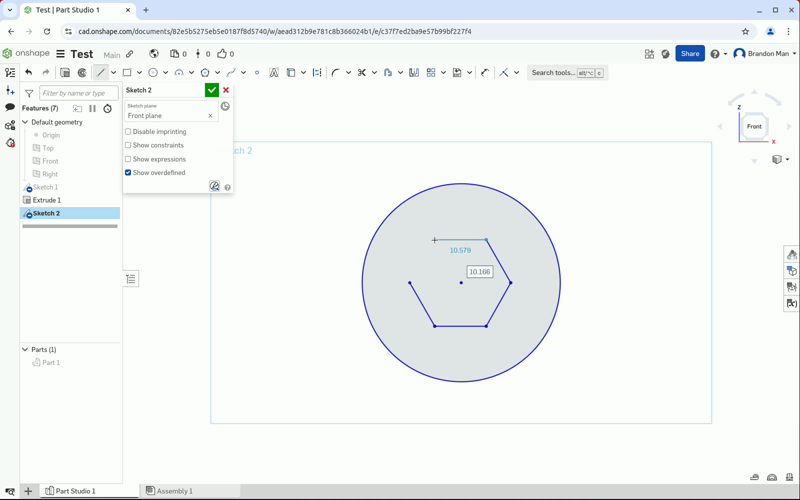
key_up(shift)
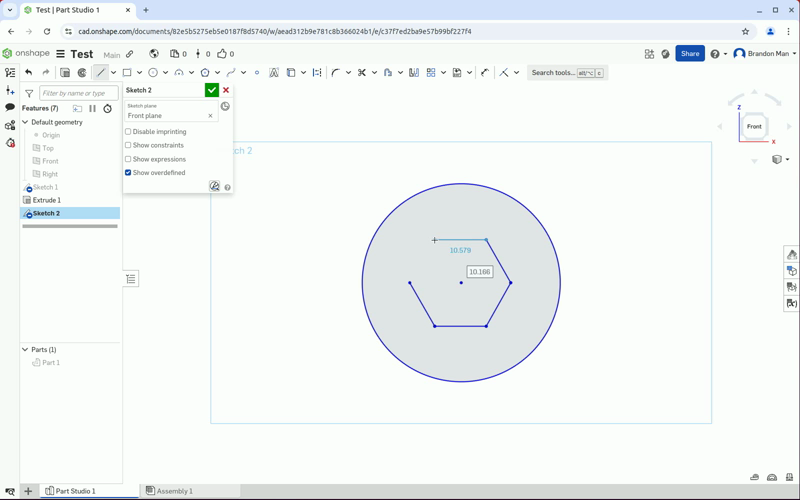
mouse_move(464, 239)
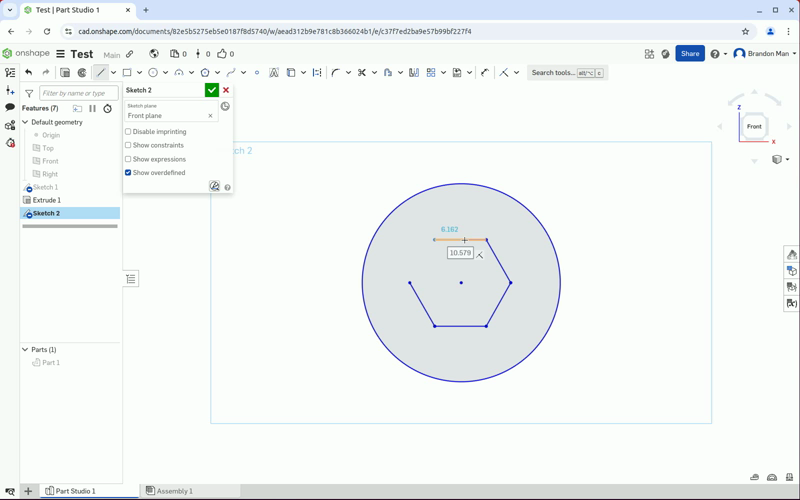
key_down(shift)
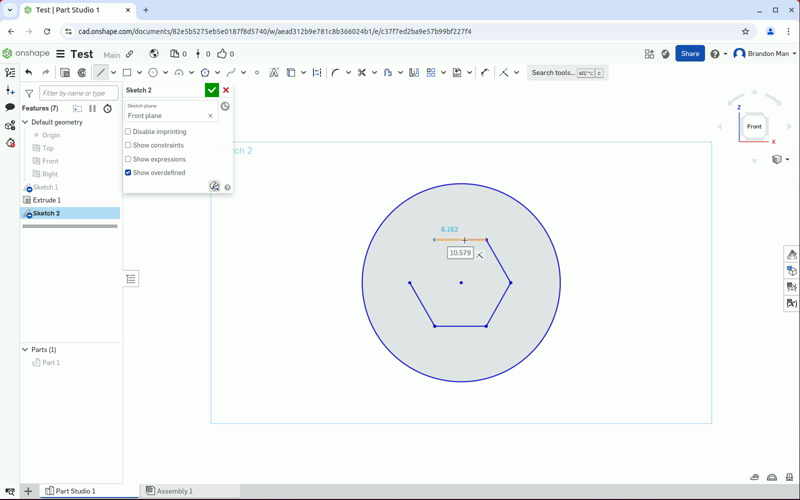
mouse_move(409, 282)
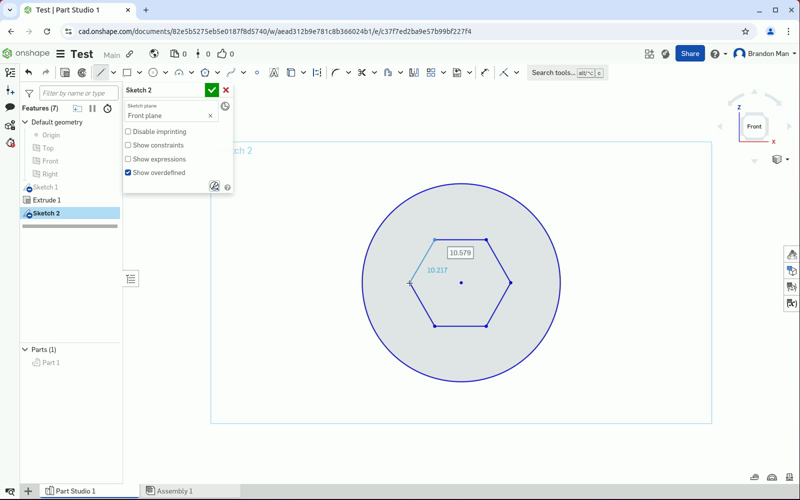
key_up(shift)
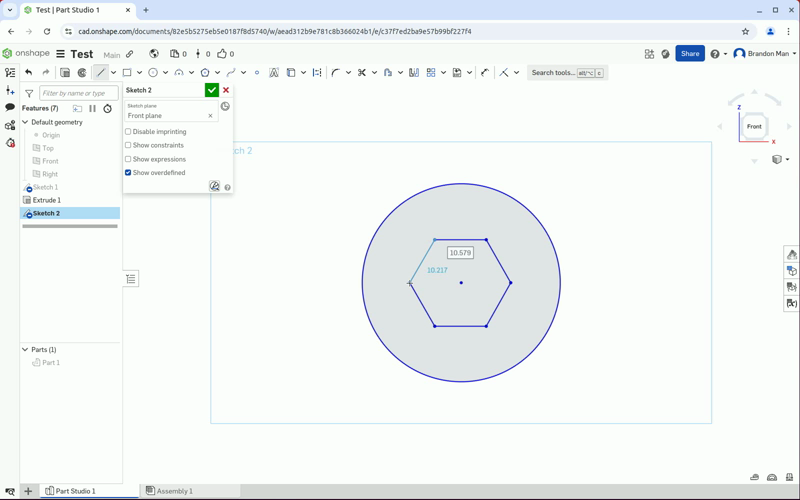
click(409, 282)
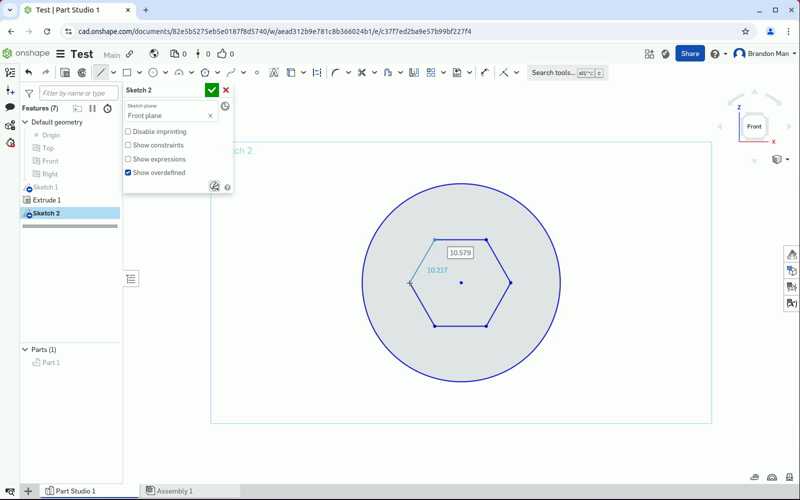
key(esc)
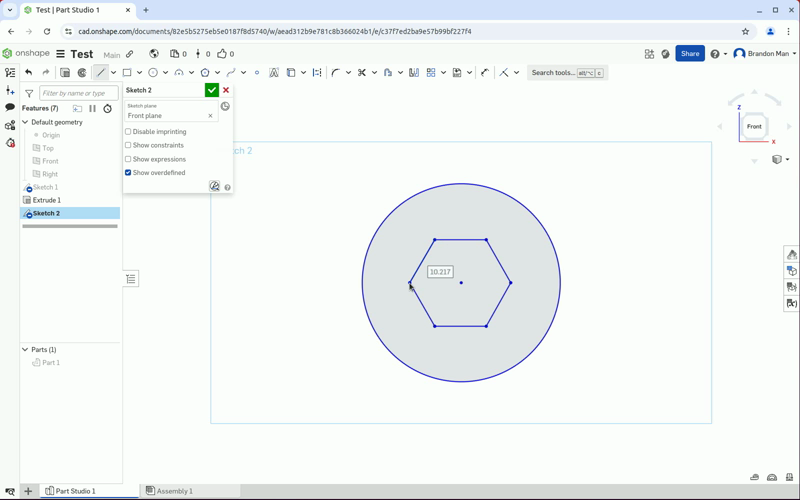
mouse_move(515, 316)
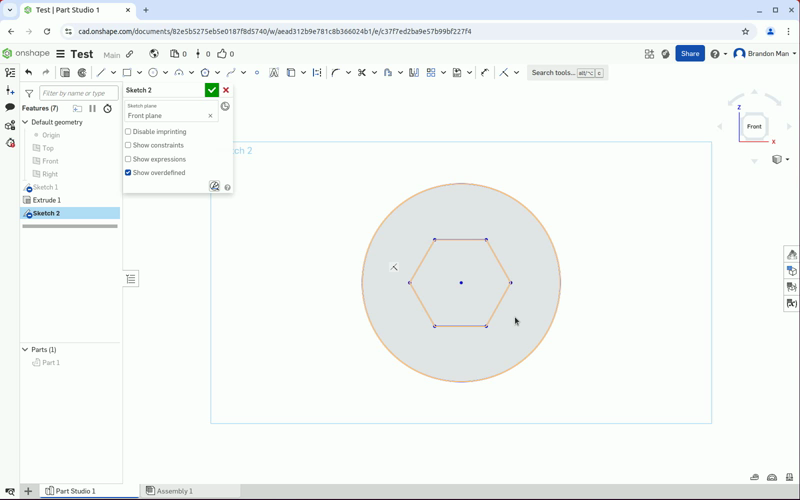
click(515, 316)
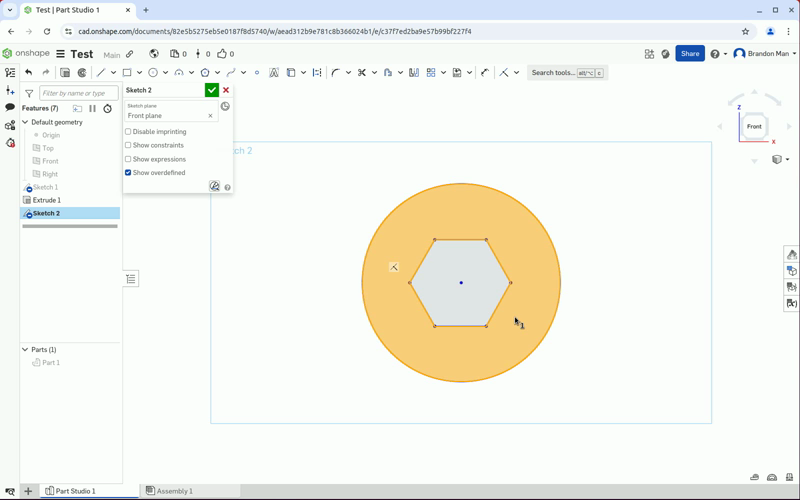
mouse_move(73, 352)
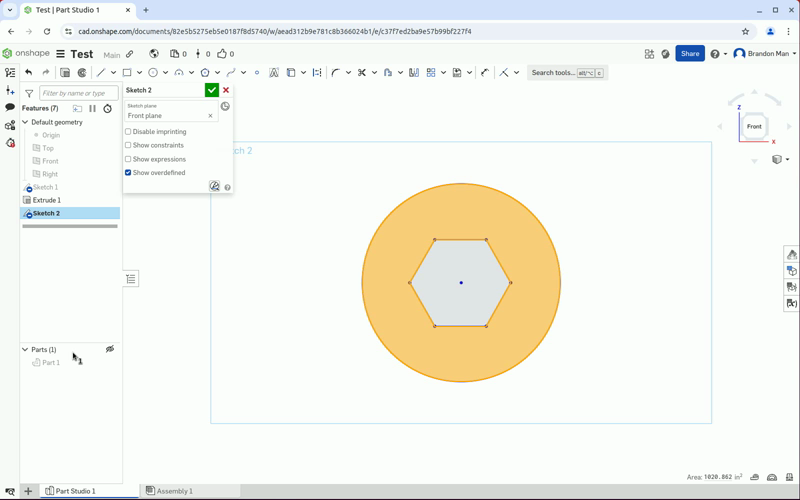
key(shift+y)
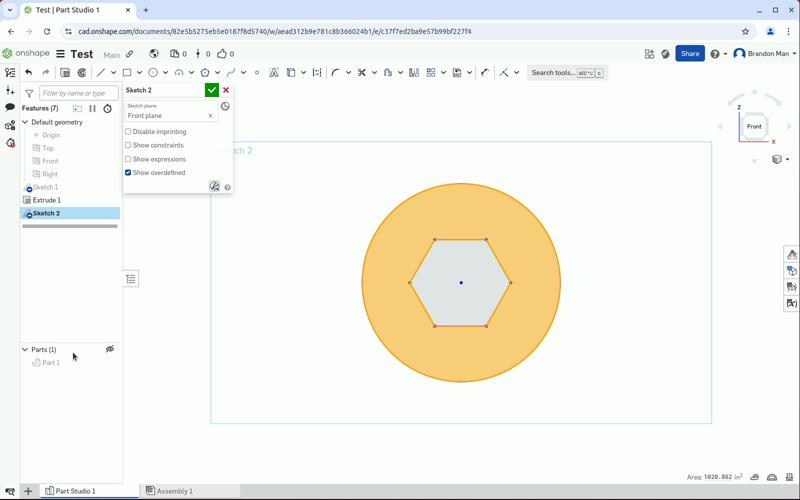
key(shift+e)
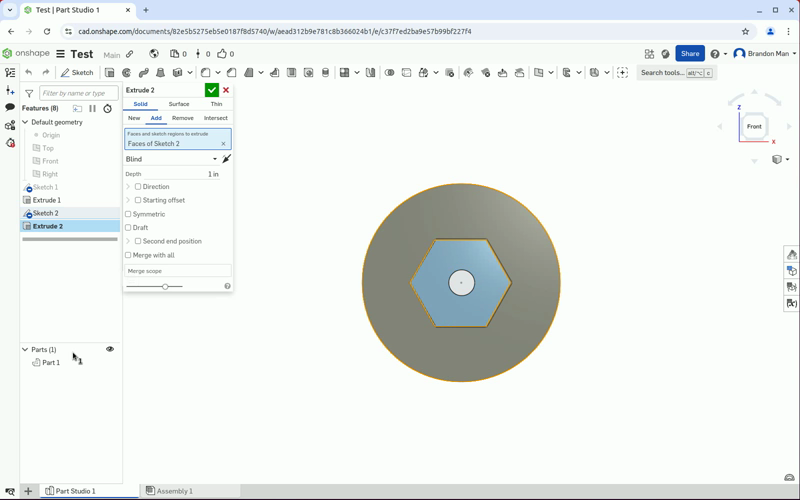
mouse_move(143, 106)
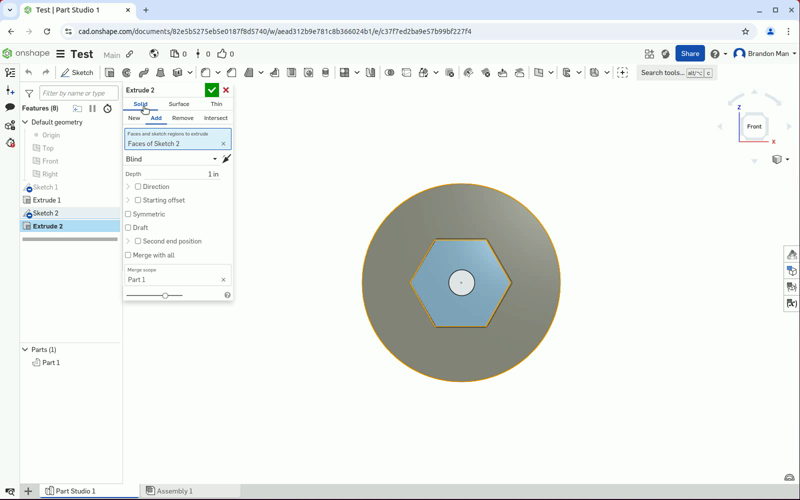
click(143, 106)
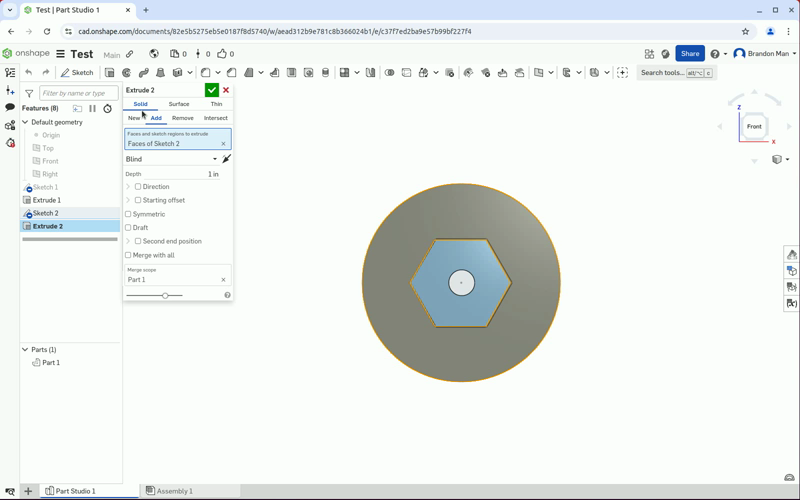
mouse_move(137, 120)
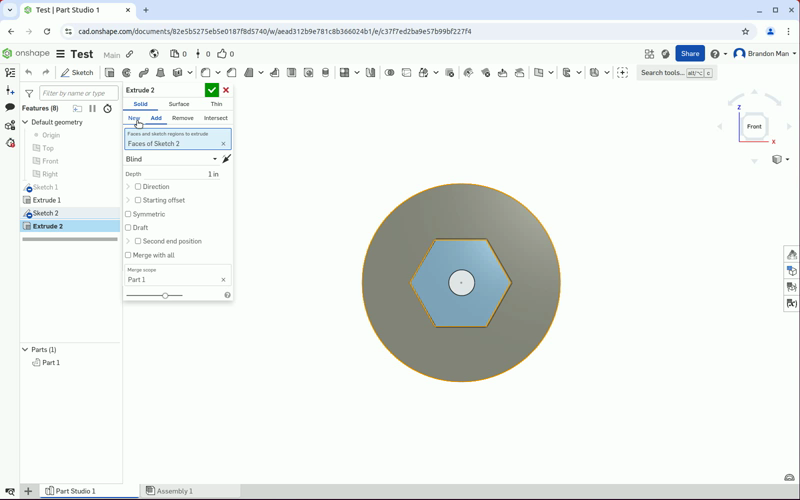
click(137, 120)
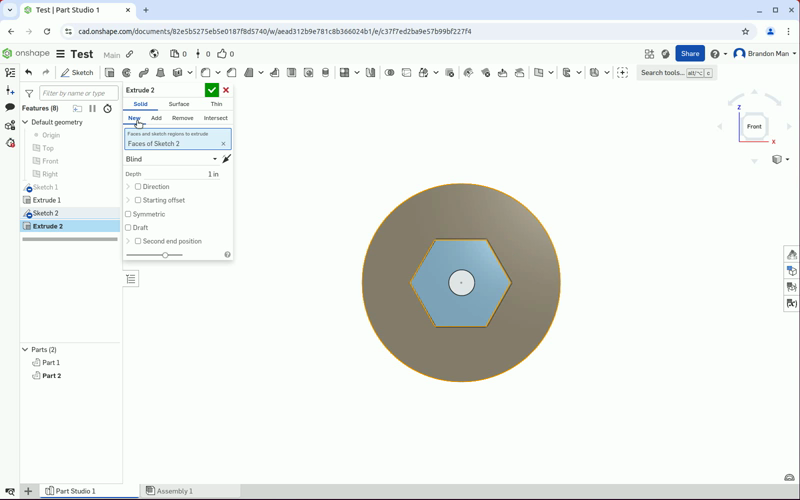
key(tab, 4)
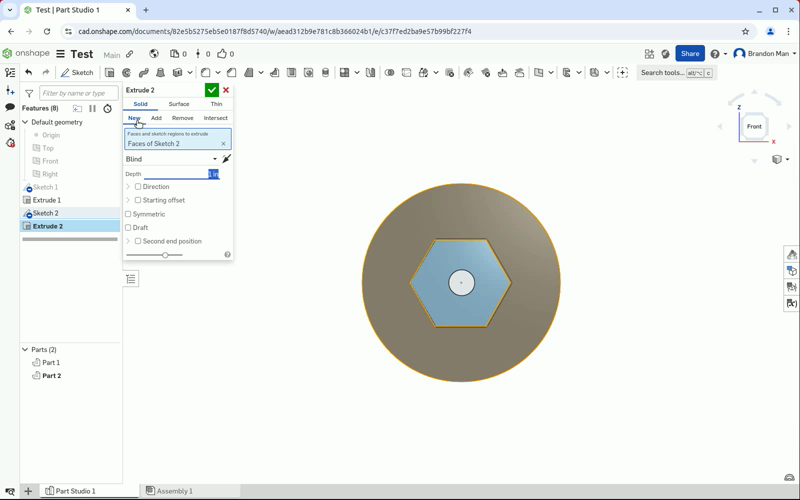
text(22.627)
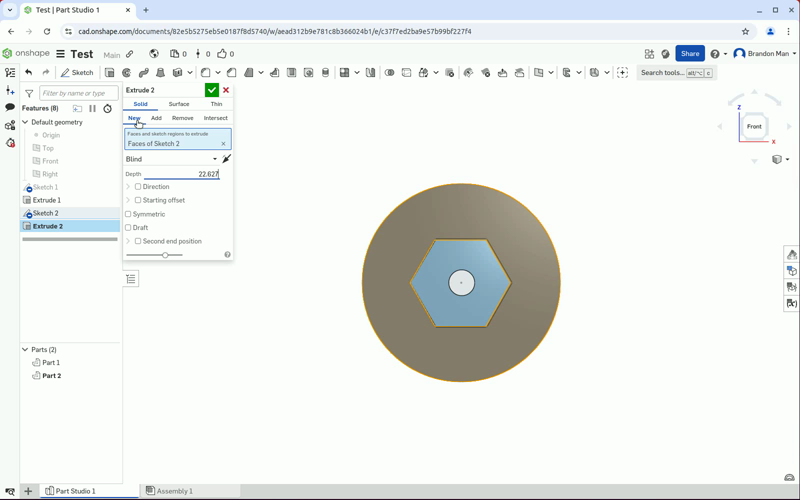
key(enter)
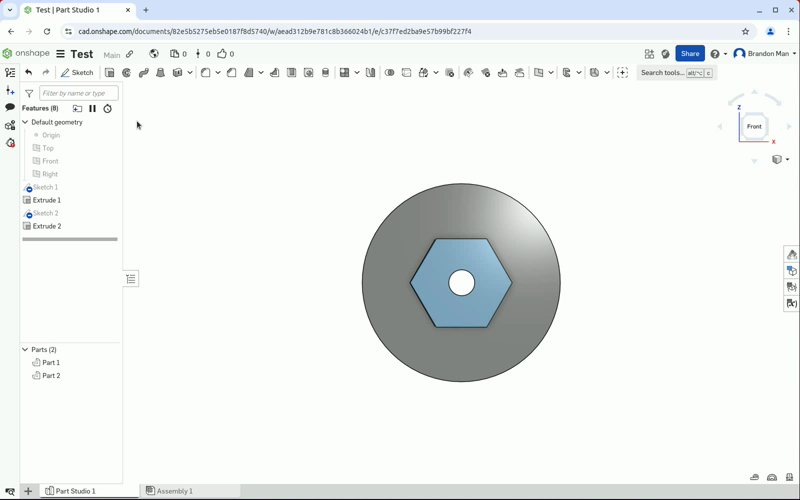
key(shift+h)
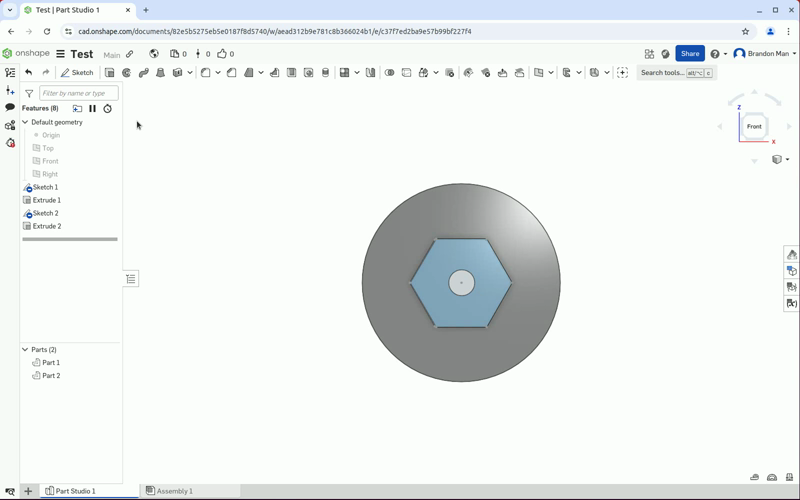
key(shift+h)
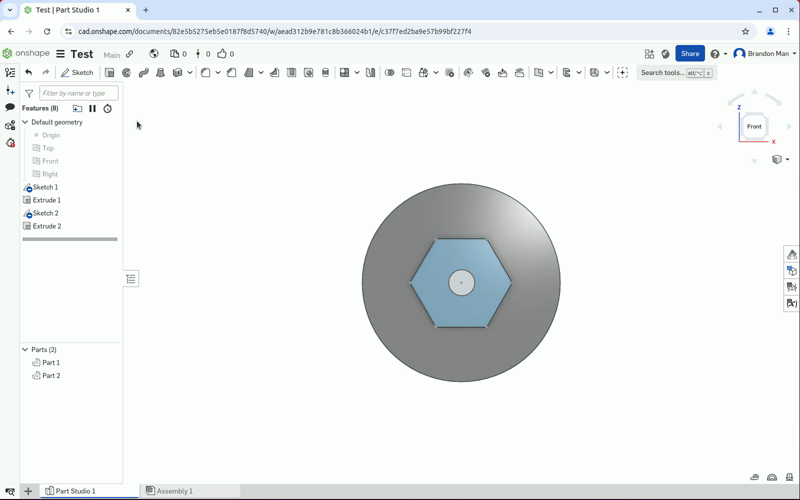
key(shift+7)
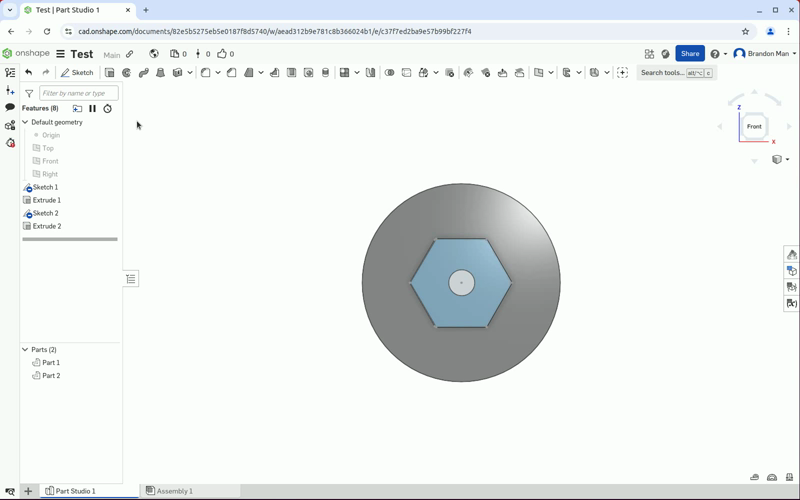
key(left, 2)
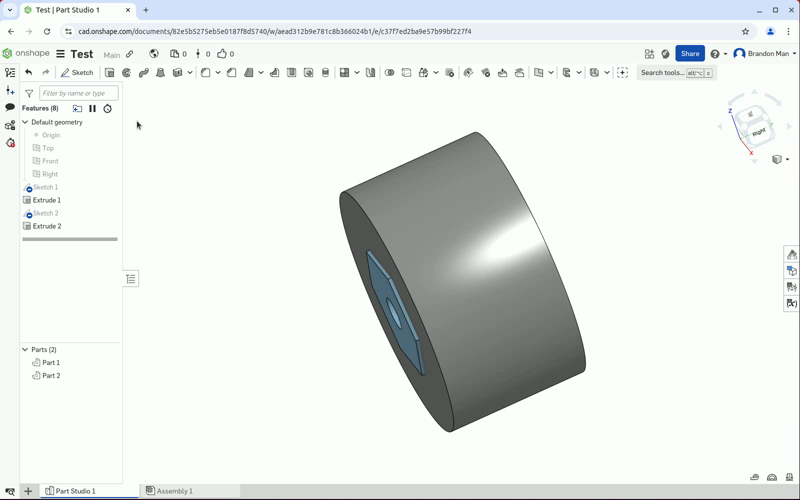
key(down, 2)
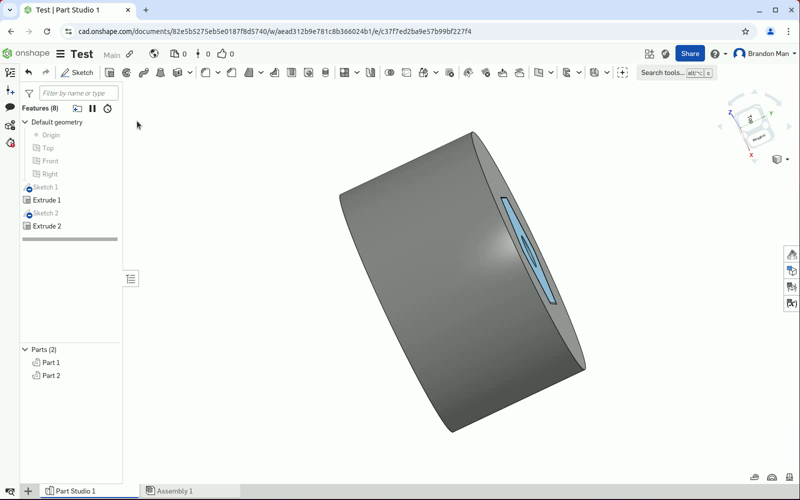
key(up, 2)
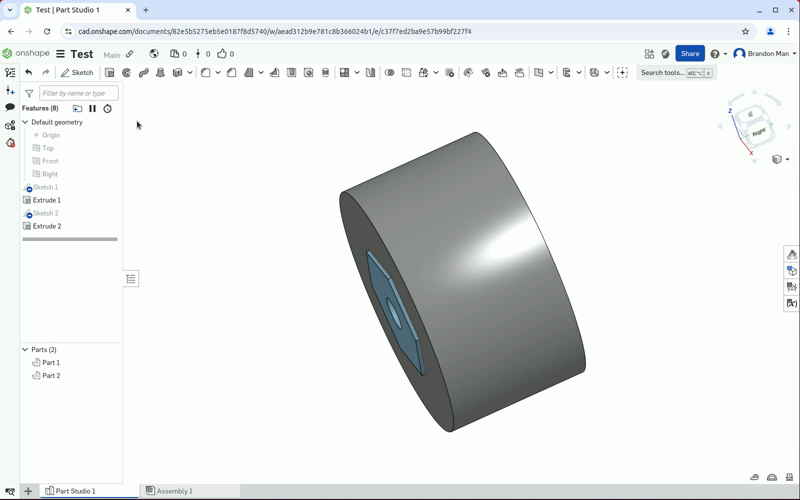
key(right, 2)
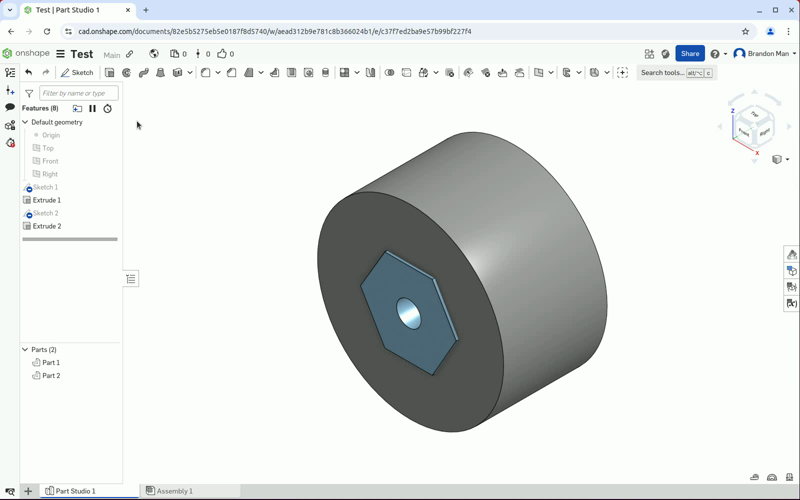
mouse_move(73, 189)
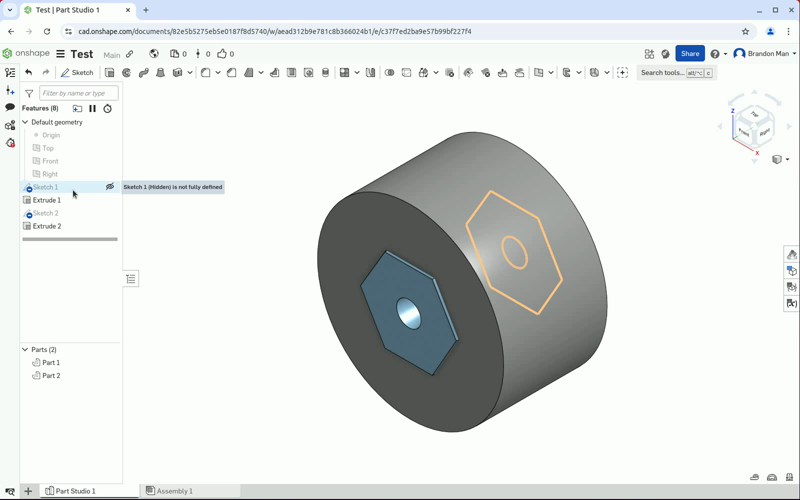
click(73, 189)